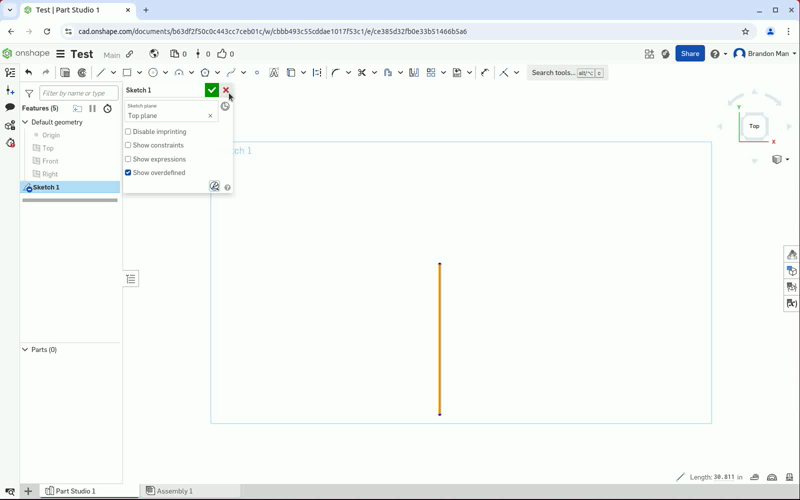
key(shift+h)
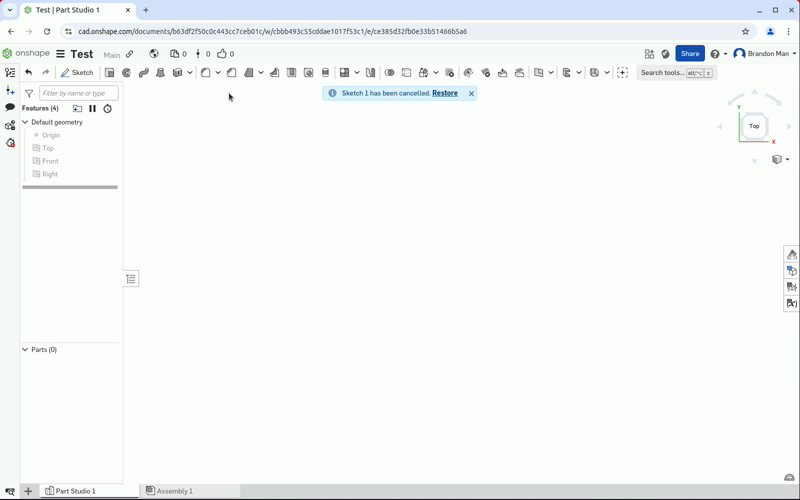
mouse_move(73, 352)
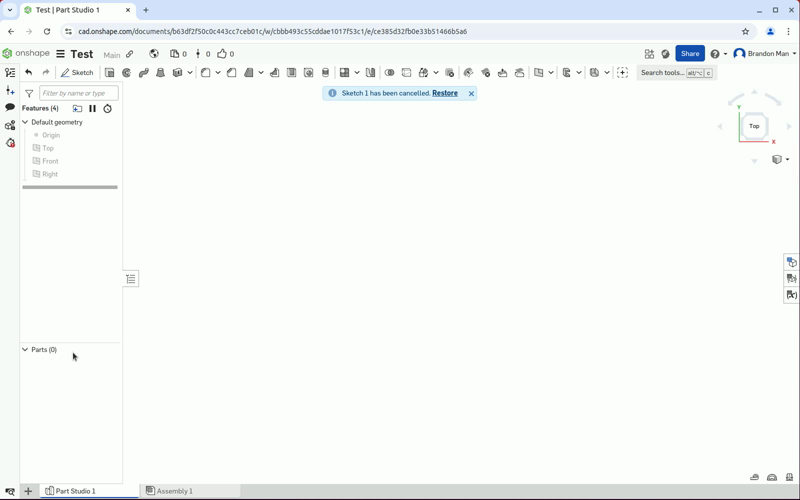
key(y)
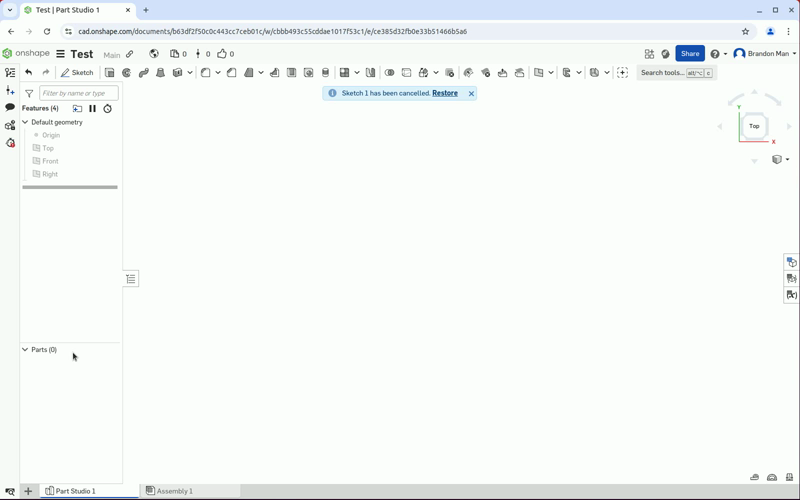
key(shift+p)
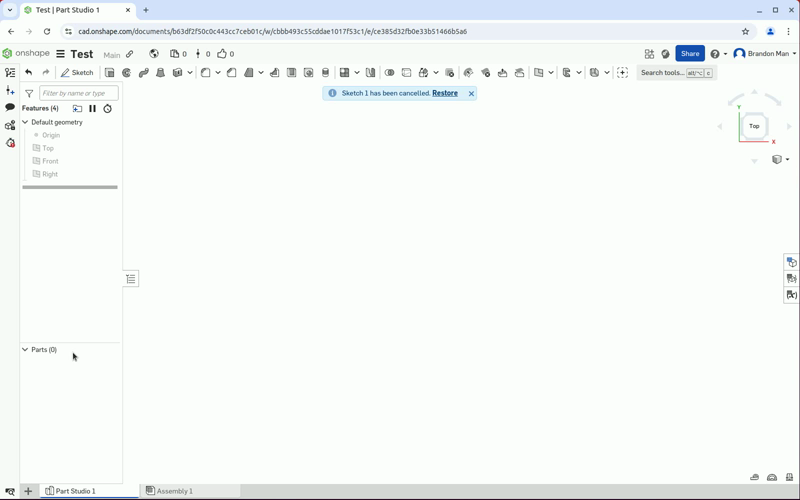
key(space)
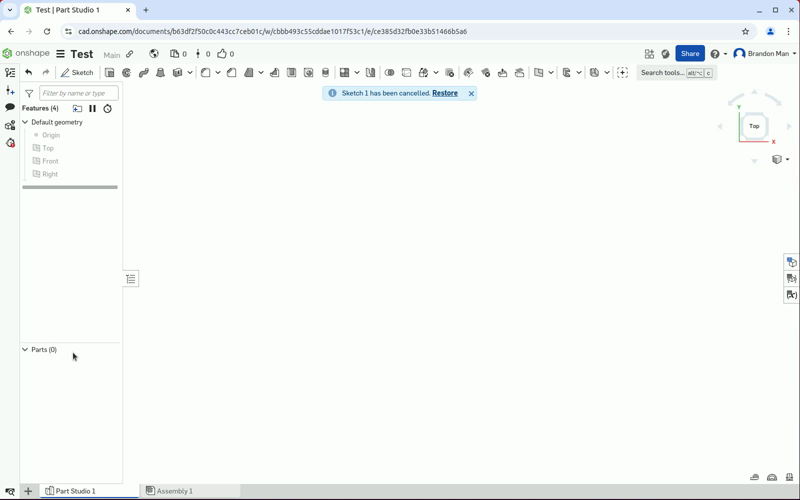
key_down(shift)
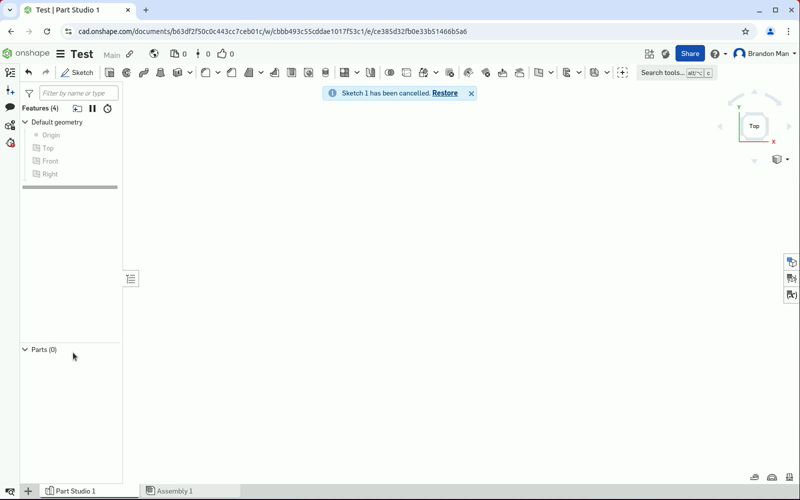
key(up)
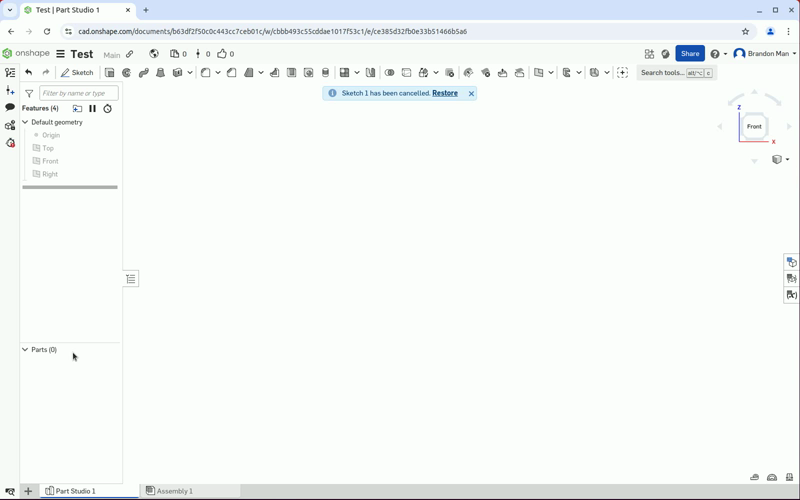
key_up(shift)
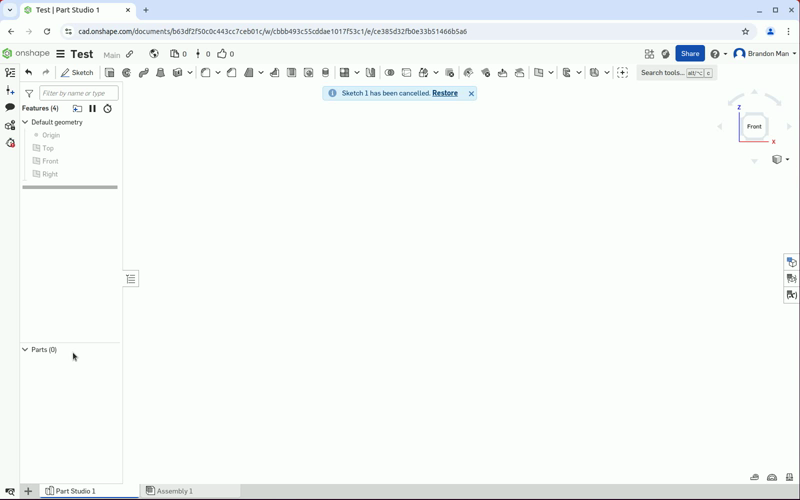
key(space)
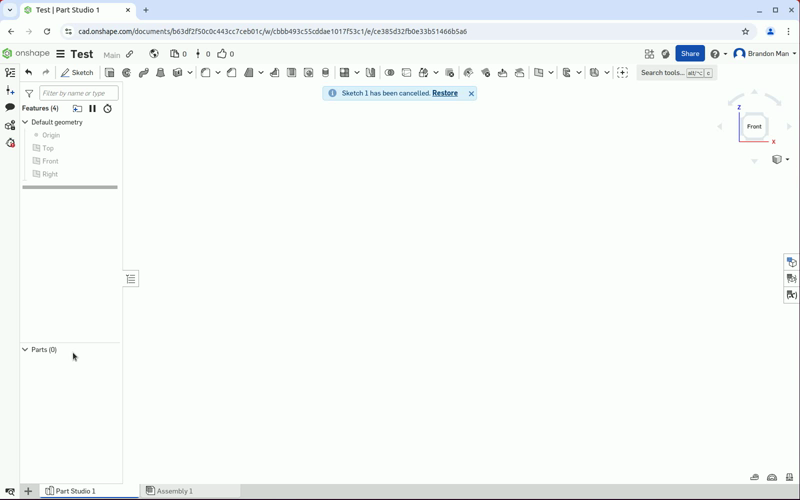
key_down(shift)
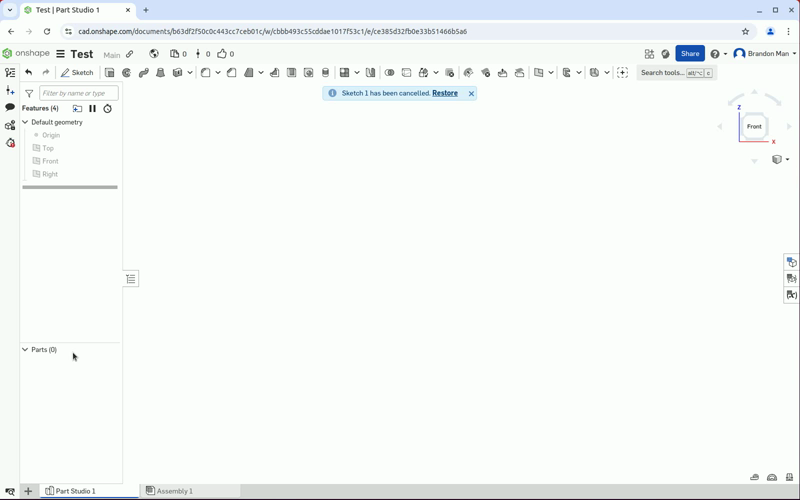
key(left)
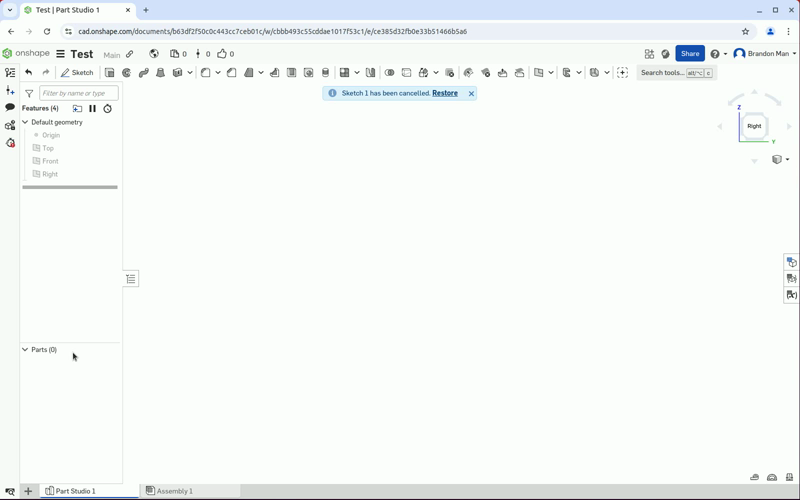
key_up(shift)
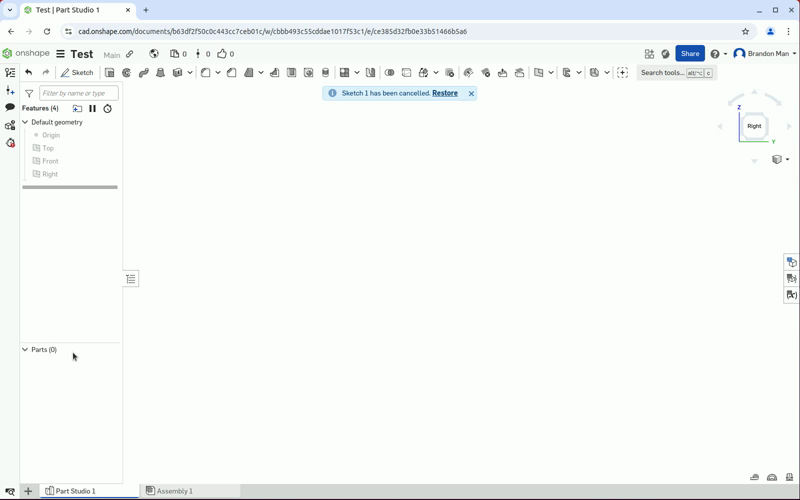
mouse_move(73, 352)
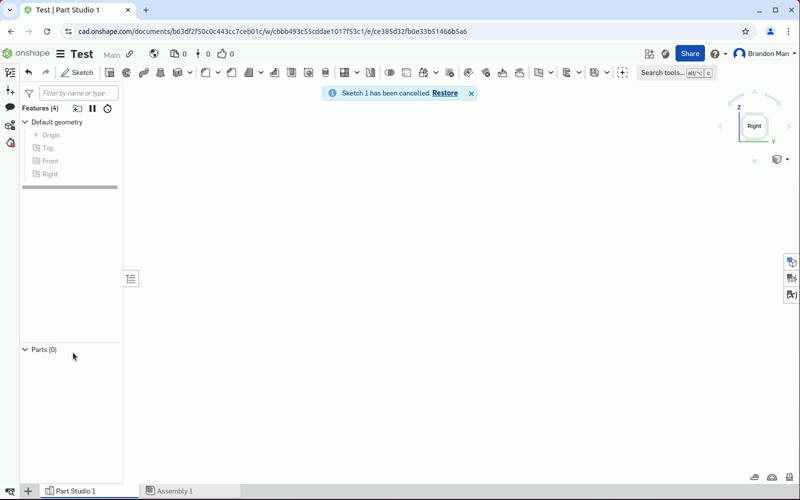
key(shift+y)
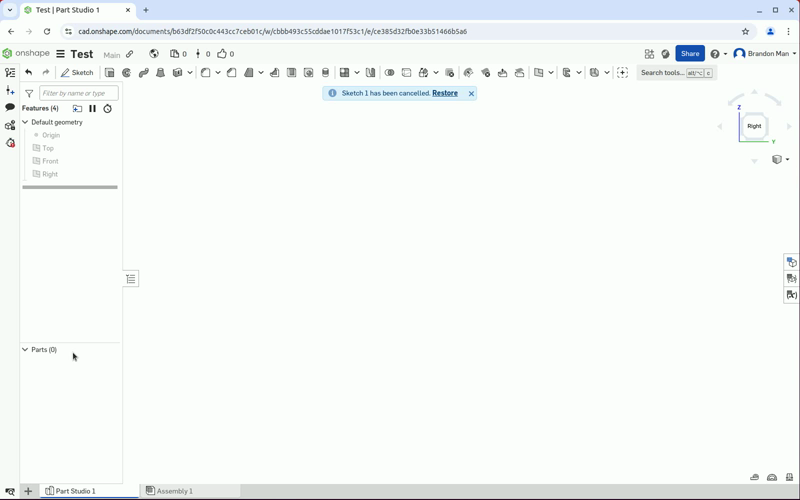
key(shift+s)
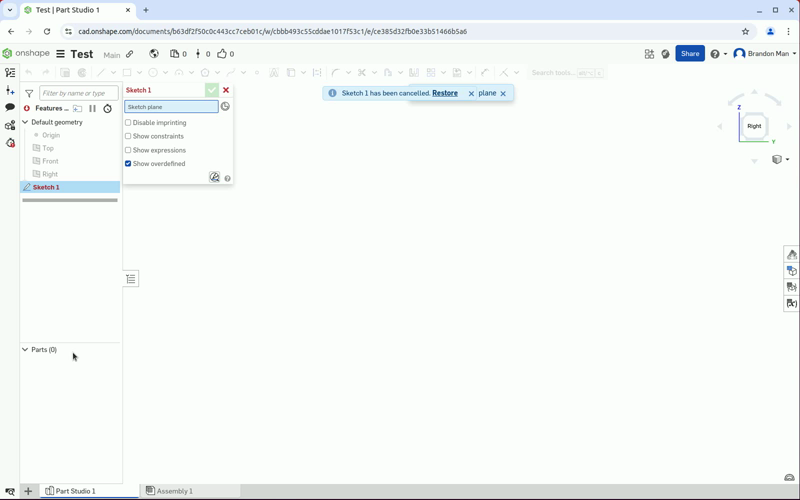
mouse_move(73, 176)
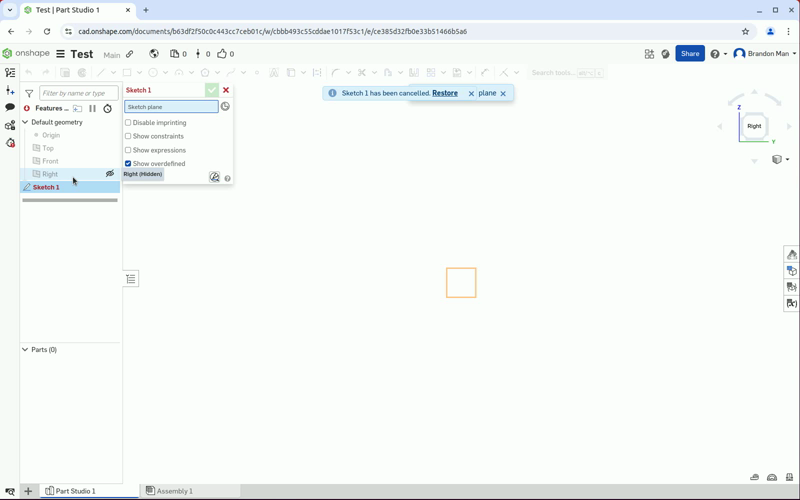
click(73, 176)
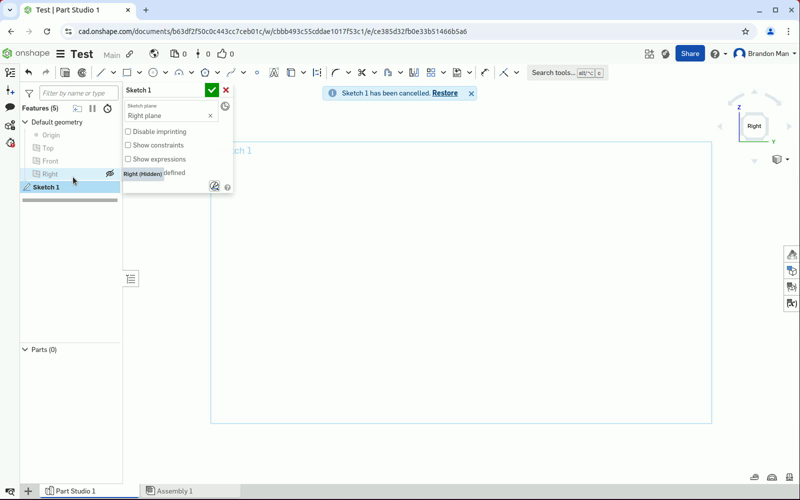
mouse_move(73, 352)
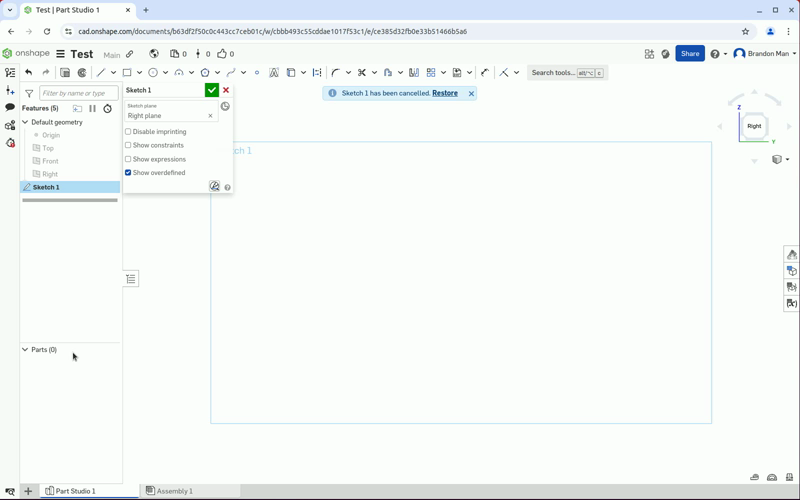
key(y)
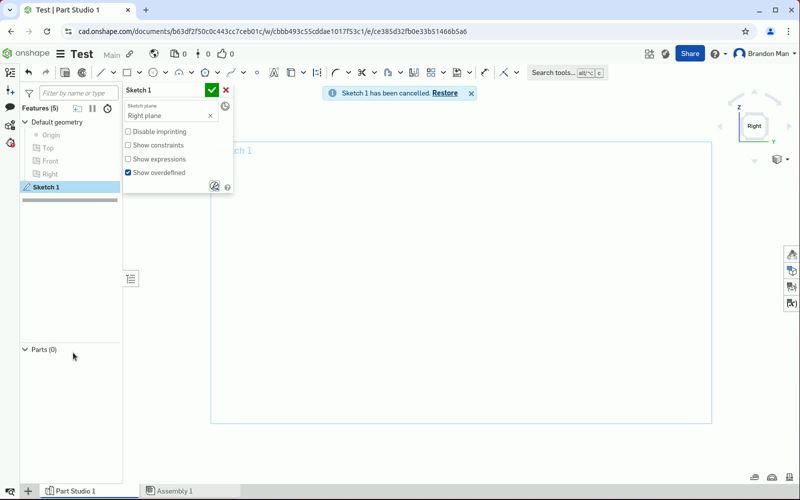
key(c)
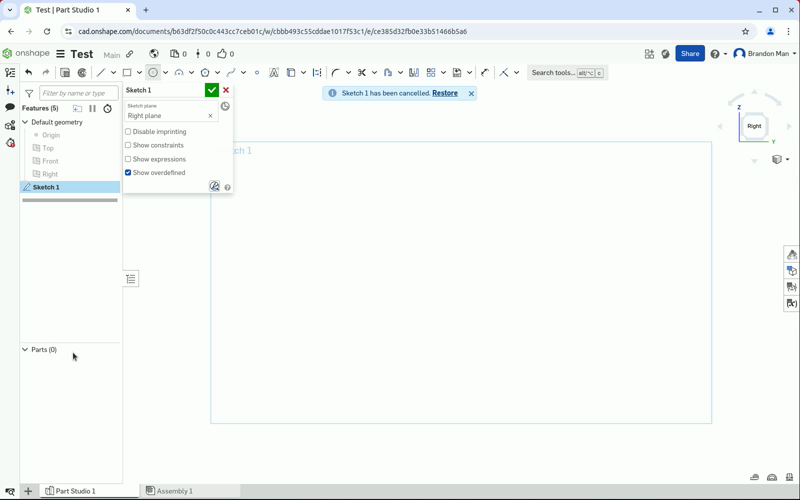
key_down(shift)
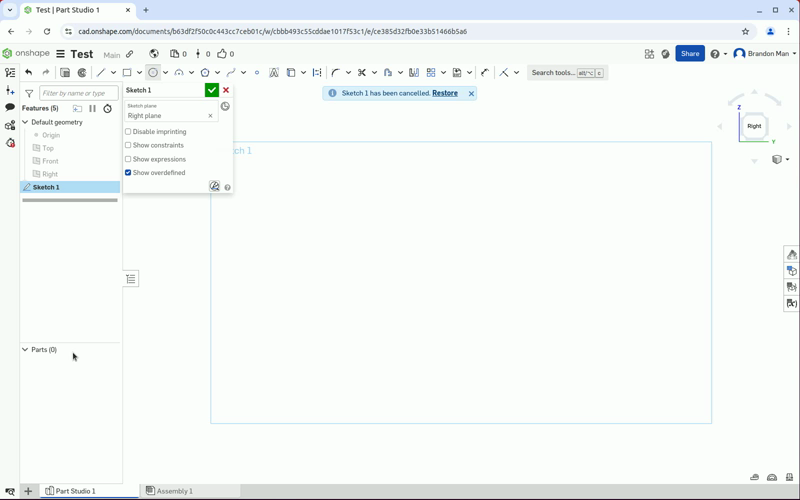
mouse_move(461, 282)
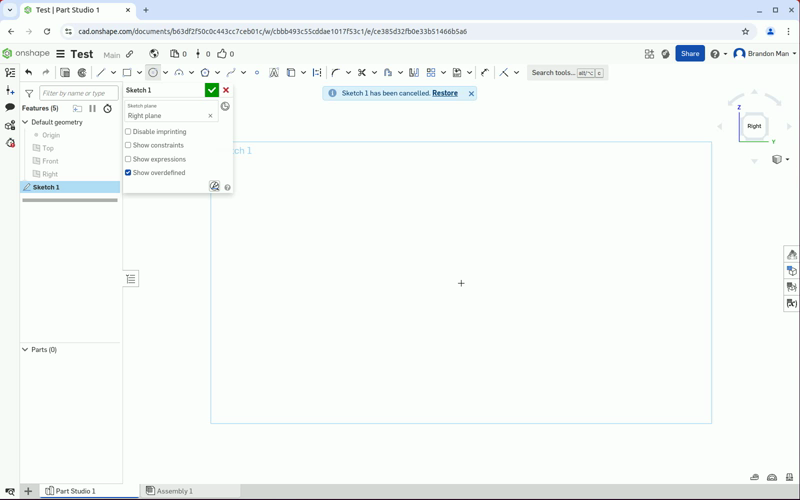
click(461, 282)
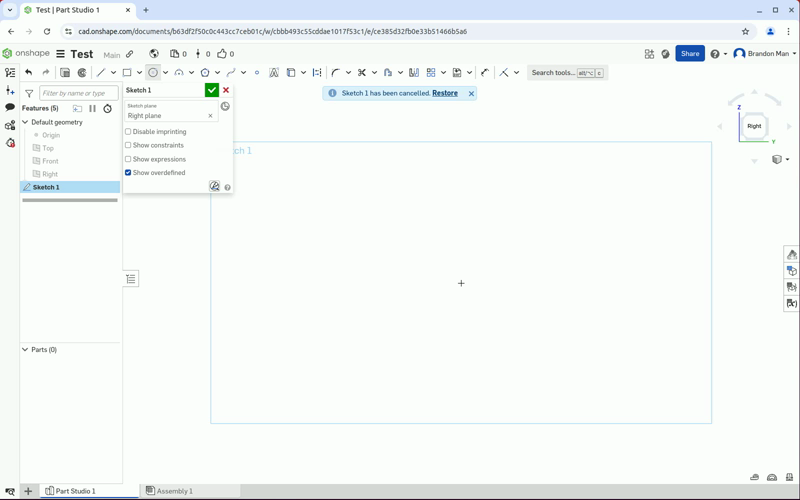
key_up(shift)
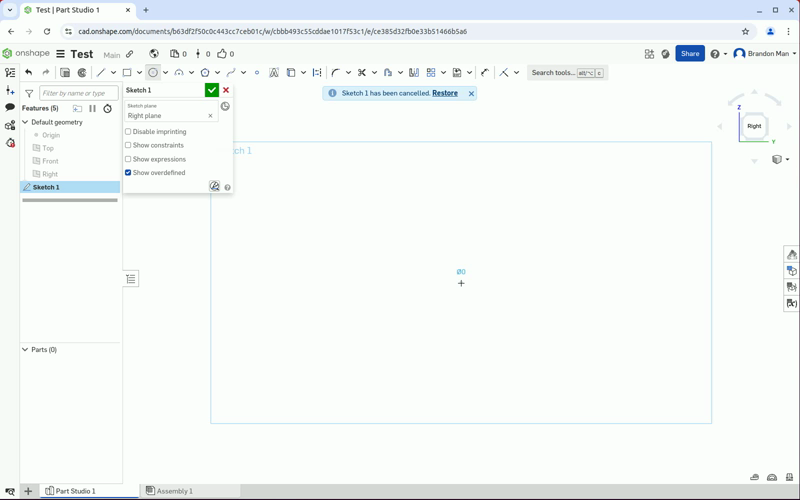
mouse_move(574, 282)
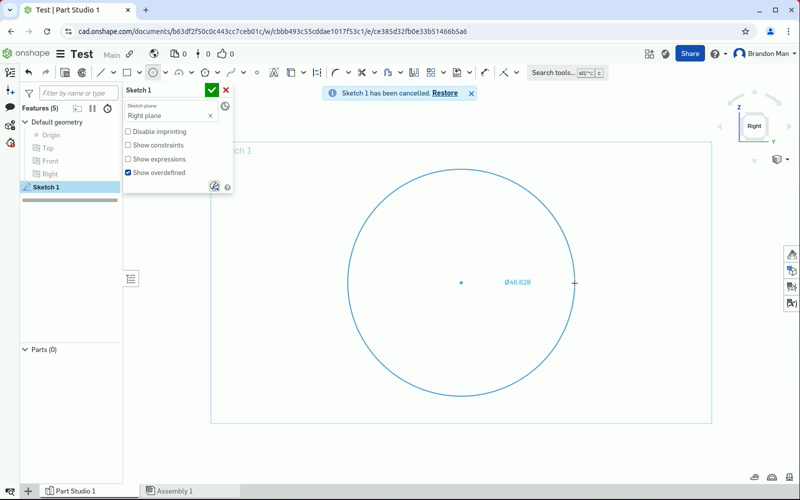
click(574, 282)
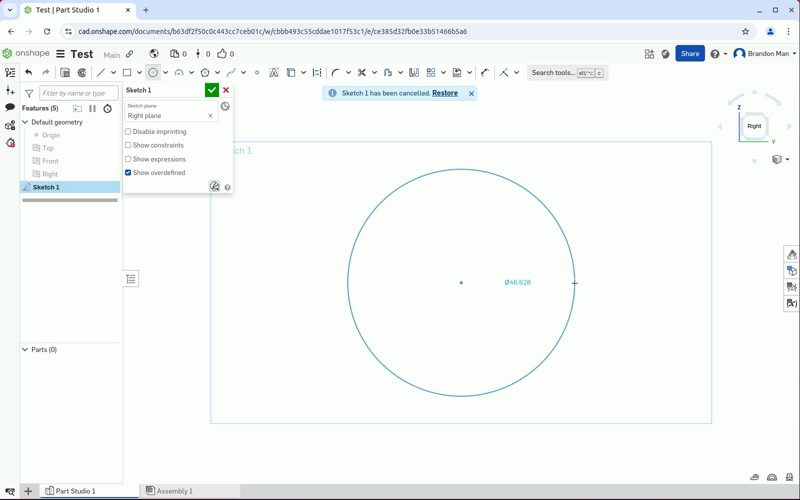
key(esc)
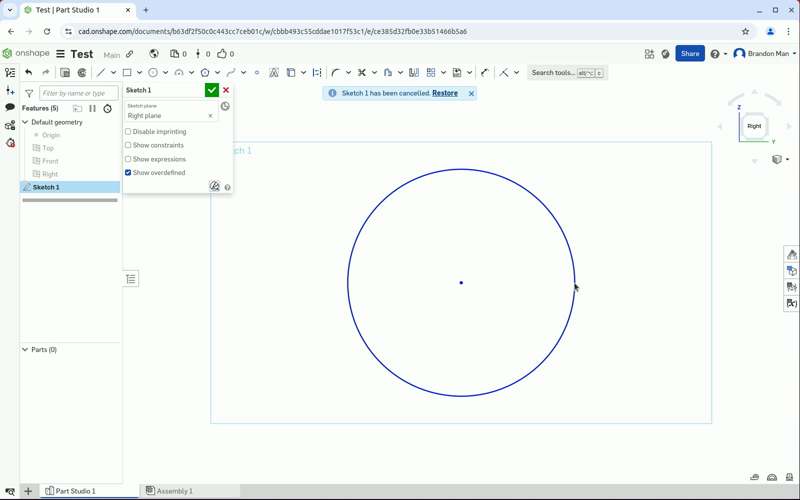
mouse_move(388, 281)
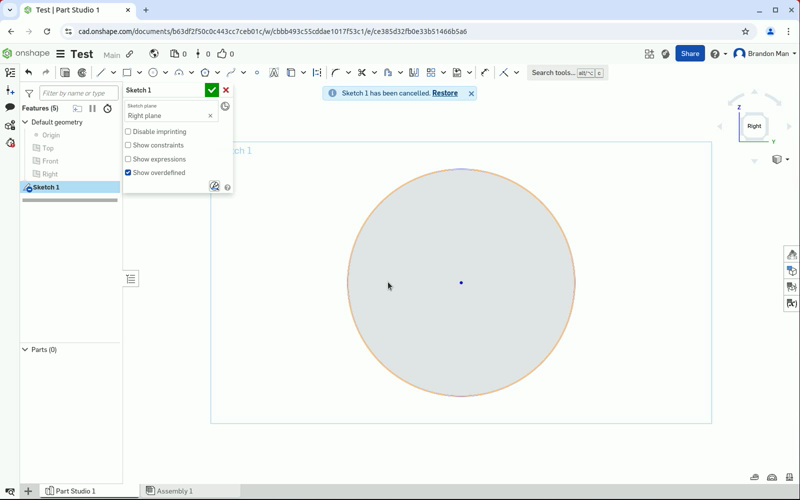
click(388, 281)
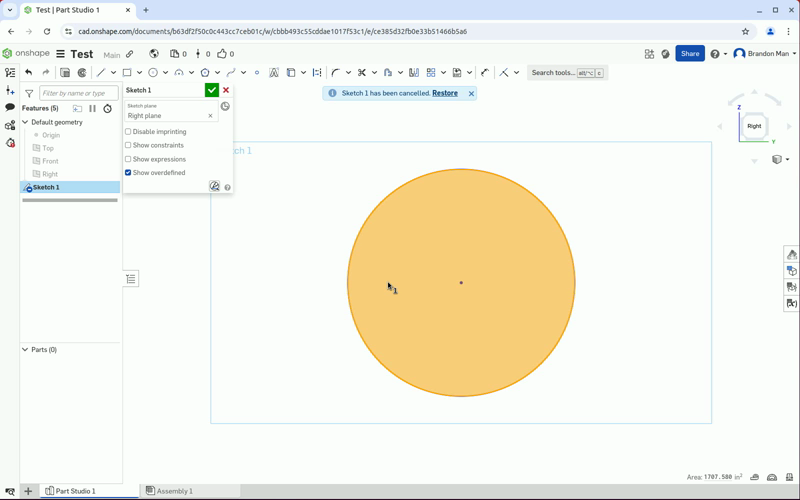
mouse_move(73, 352)
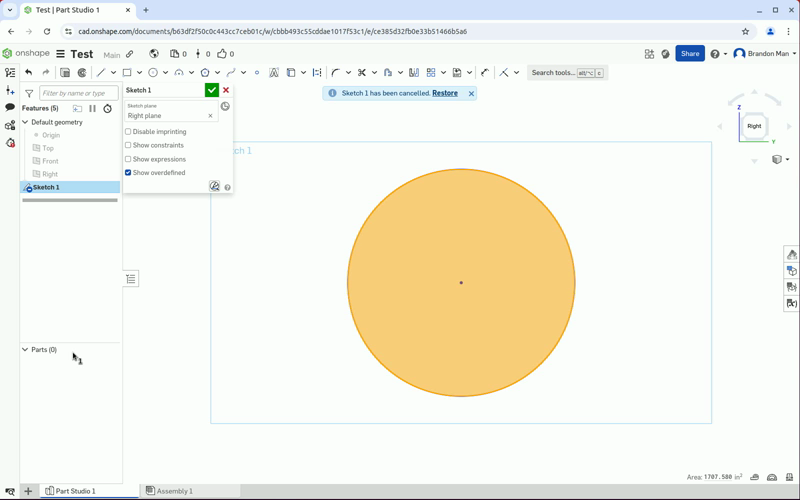
key(shift+y)
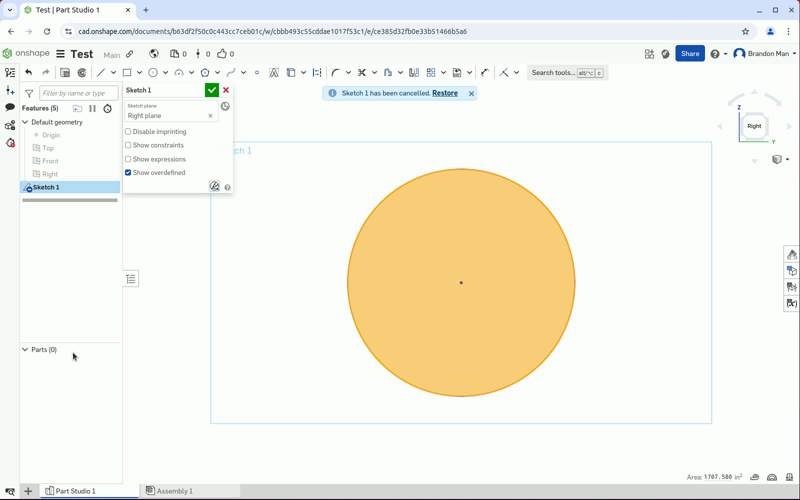
key(shift+e)
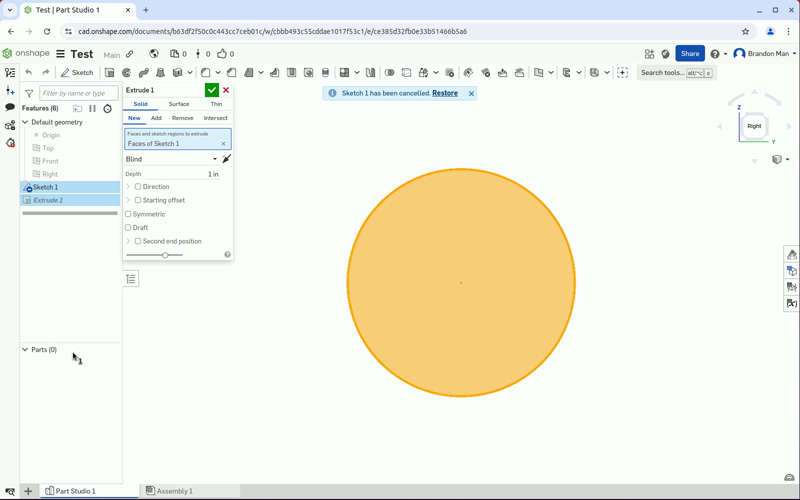
mouse_move(143, 106)
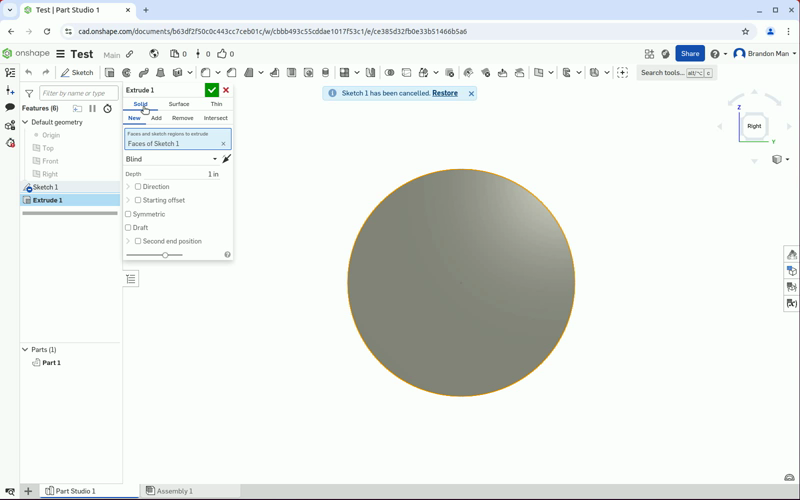
click(143, 106)
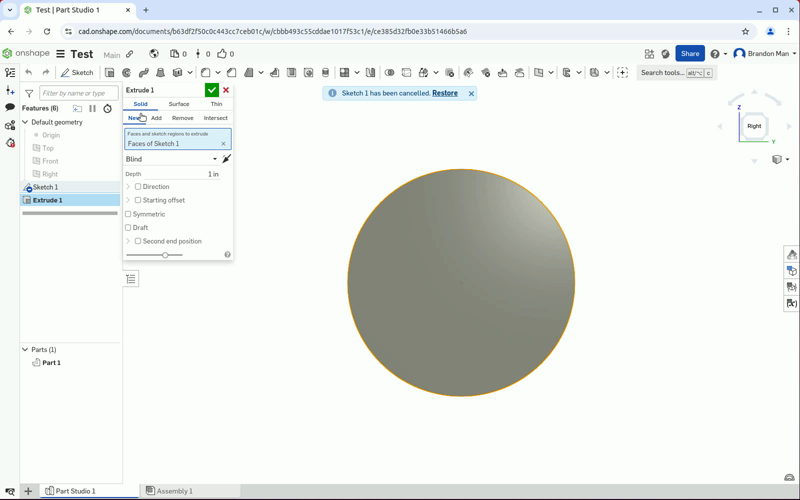
mouse_move(137, 120)
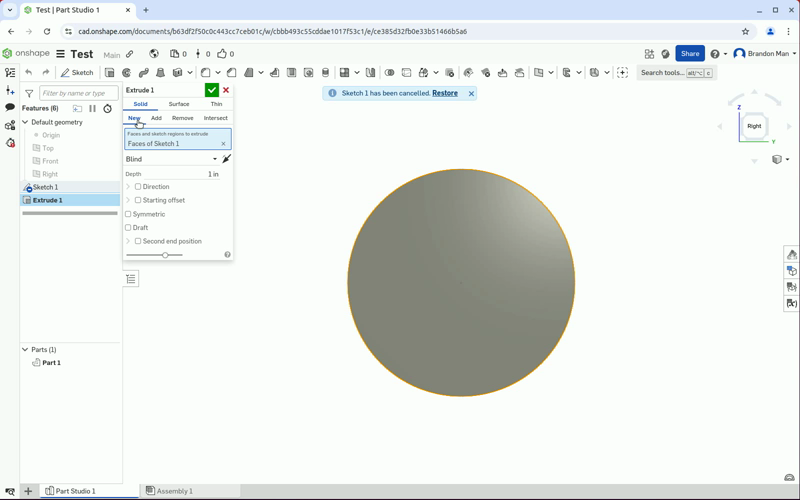
click(137, 120)
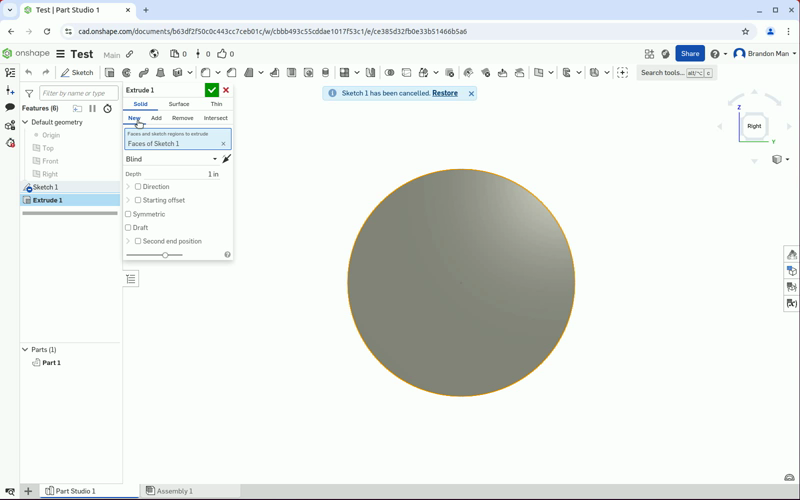
key(tab, 4)
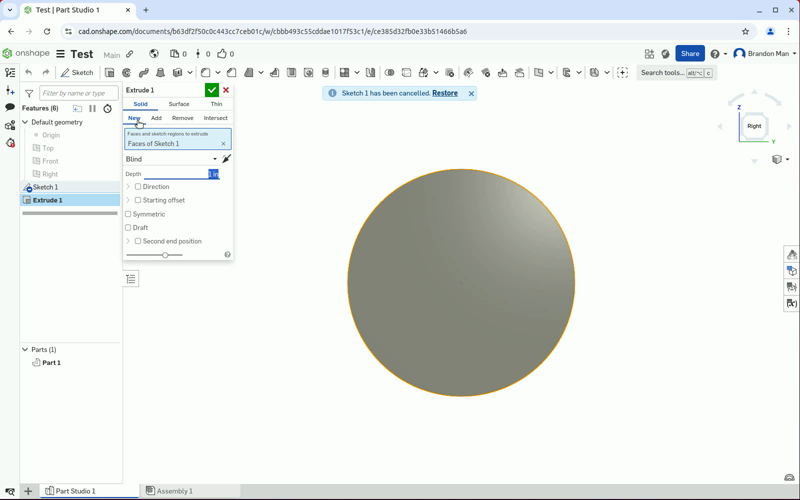
text(11.313)
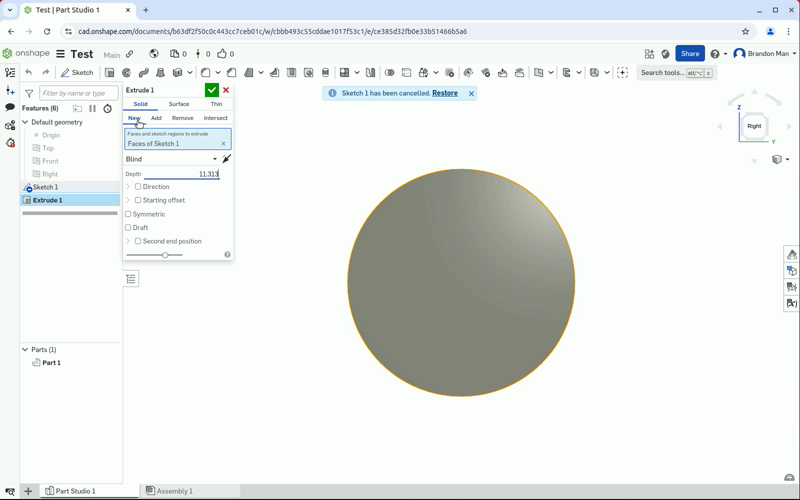
key(enter)
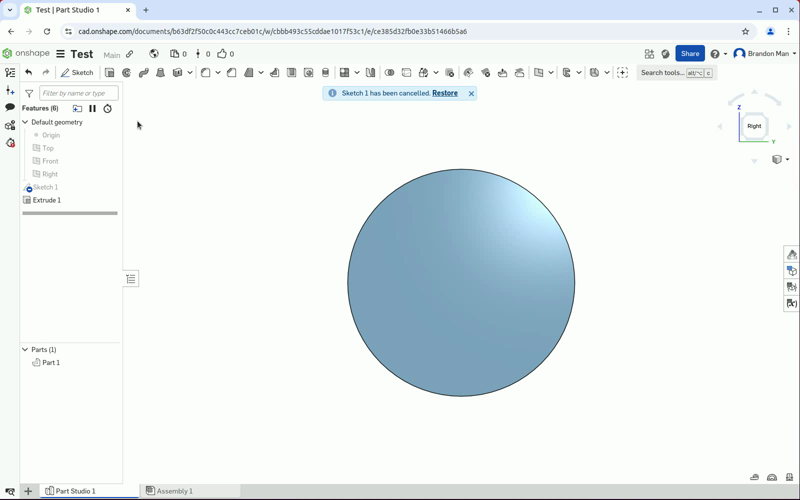
key(shift+h)
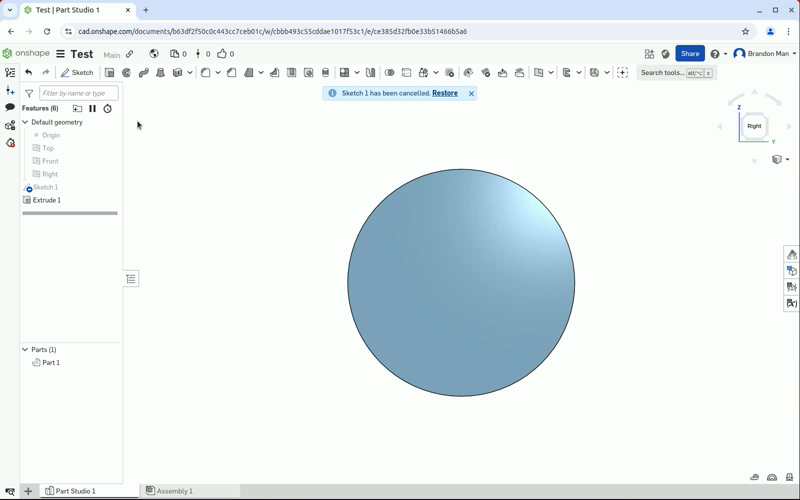
key(shift+h)
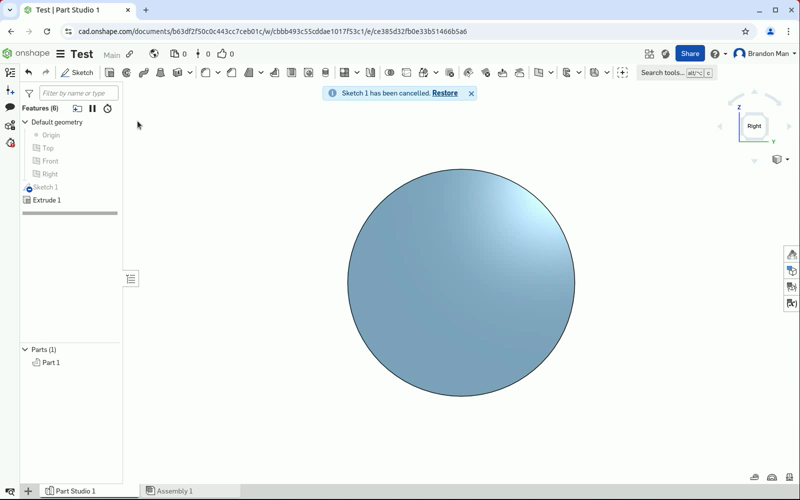
mouse_move(73, 189)
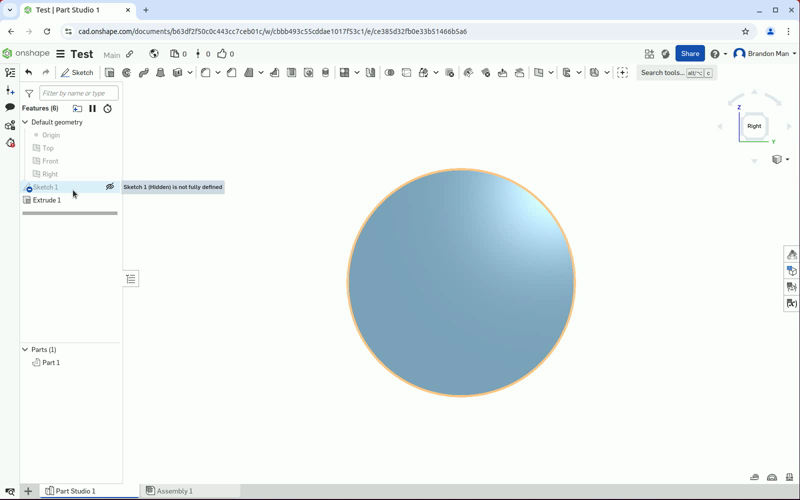
click(73, 189)
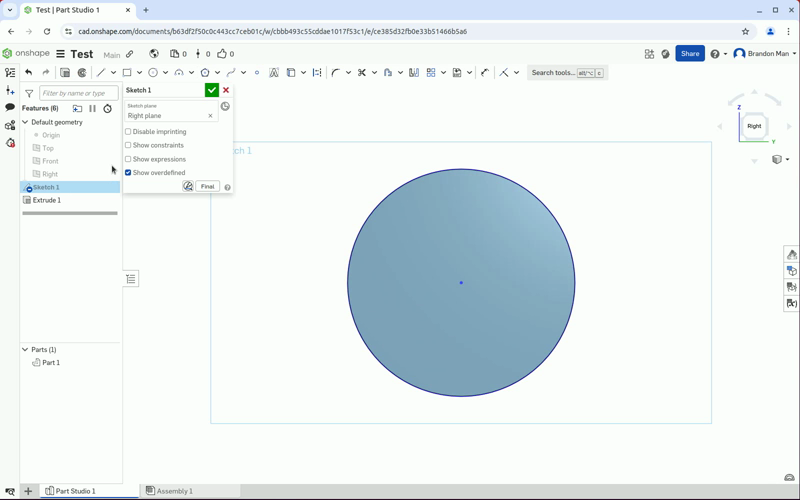
mouse_move(229, 92)
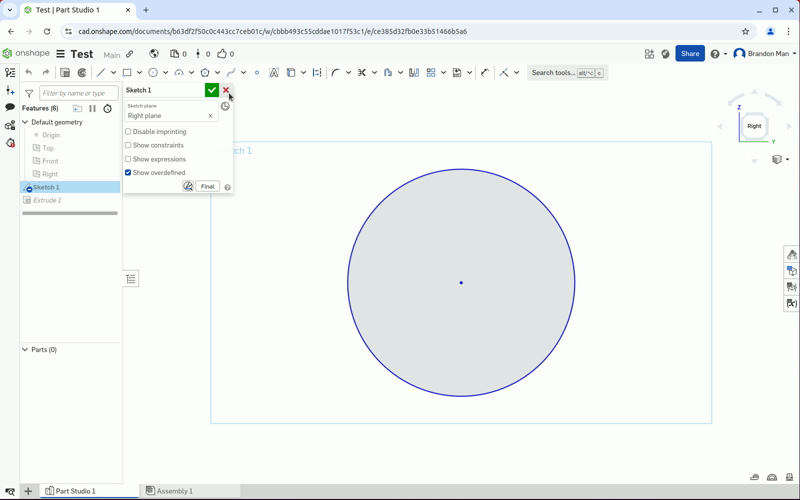
click(229, 92)
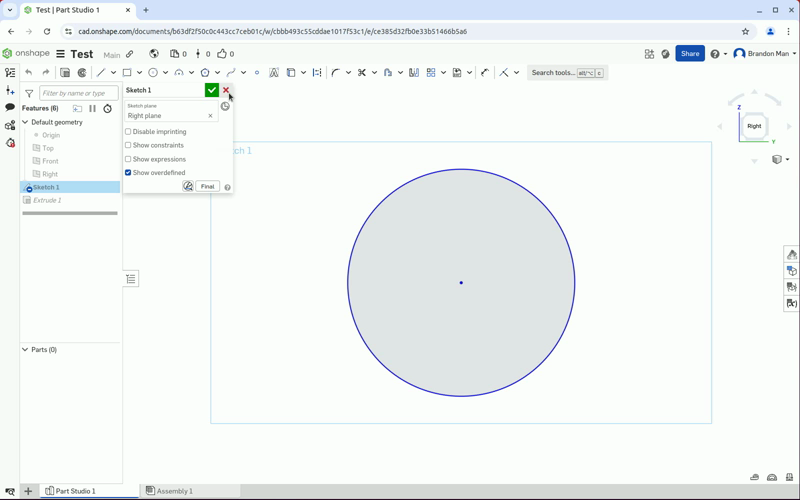
key(shift+s)
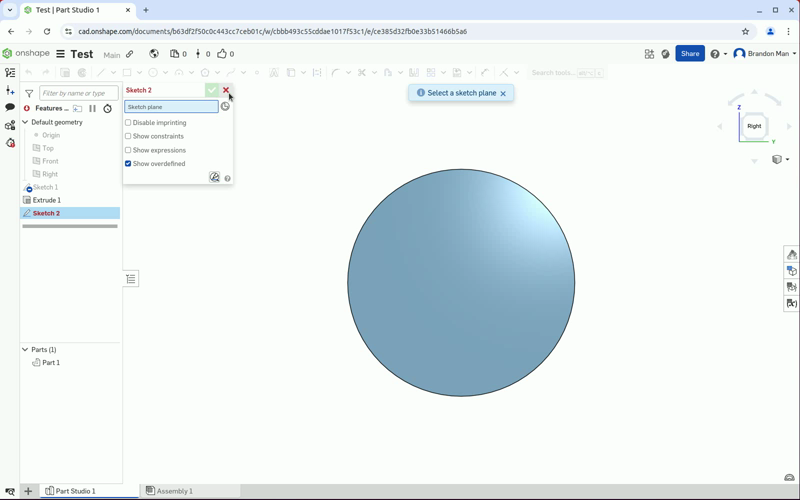
mouse_move(73, 176)
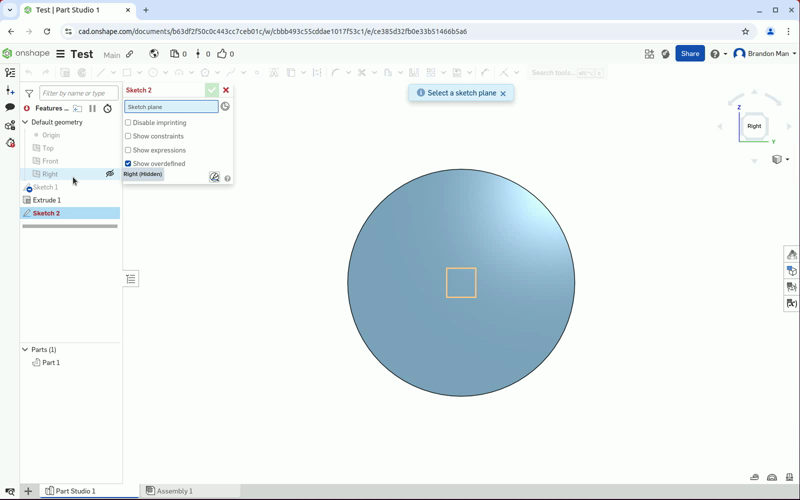
click(73, 176)
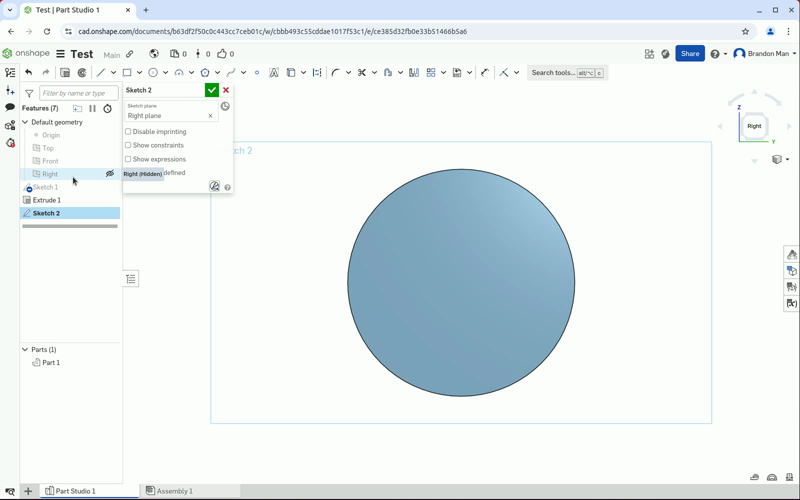
mouse_move(73, 352)
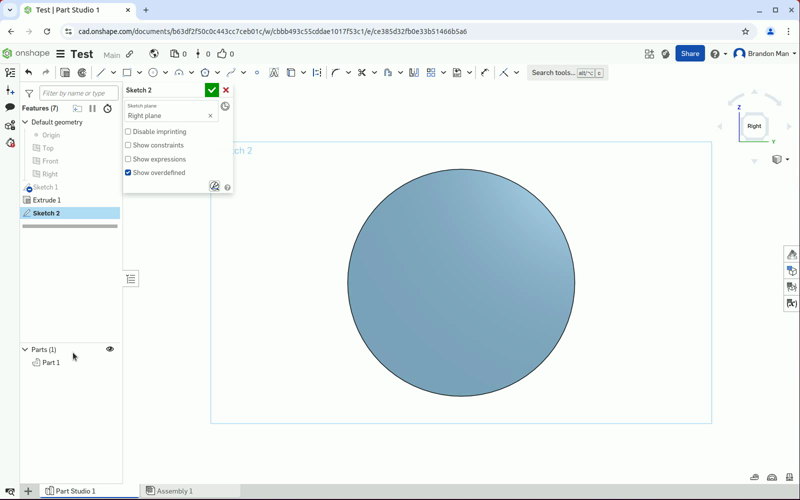
key(y)
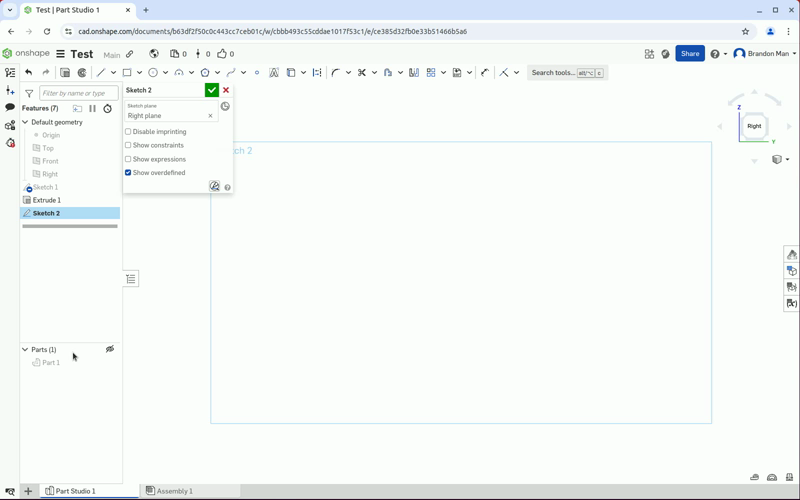
key(c)
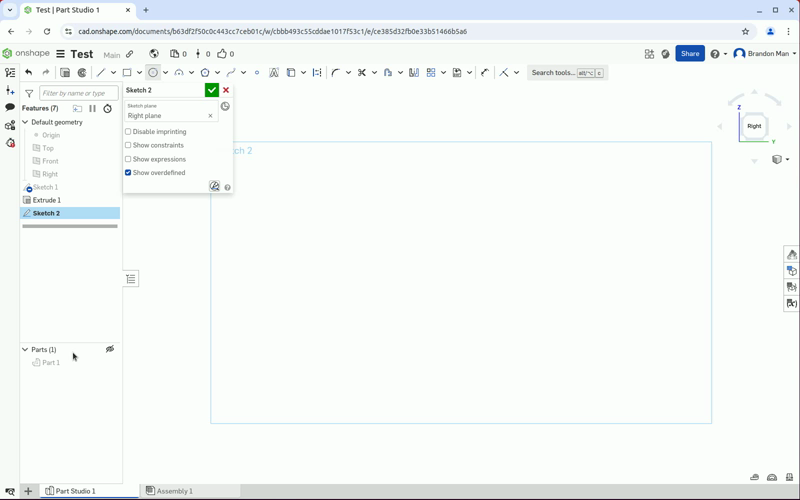
key_down(shift)
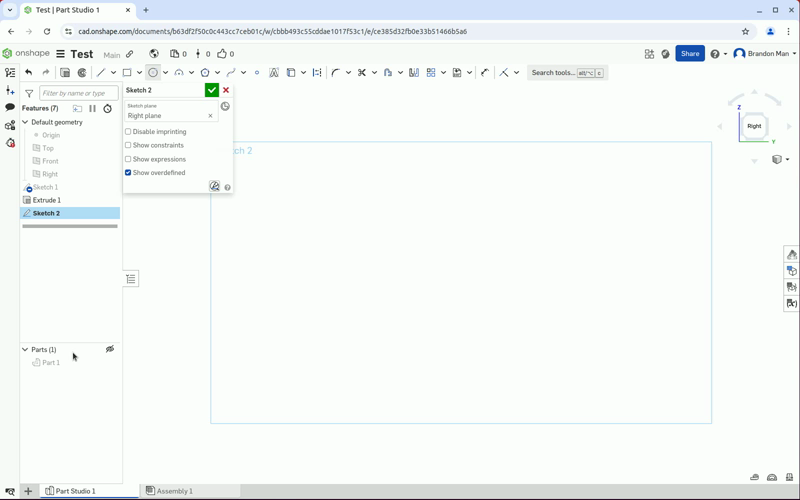
mouse_move(461, 282)
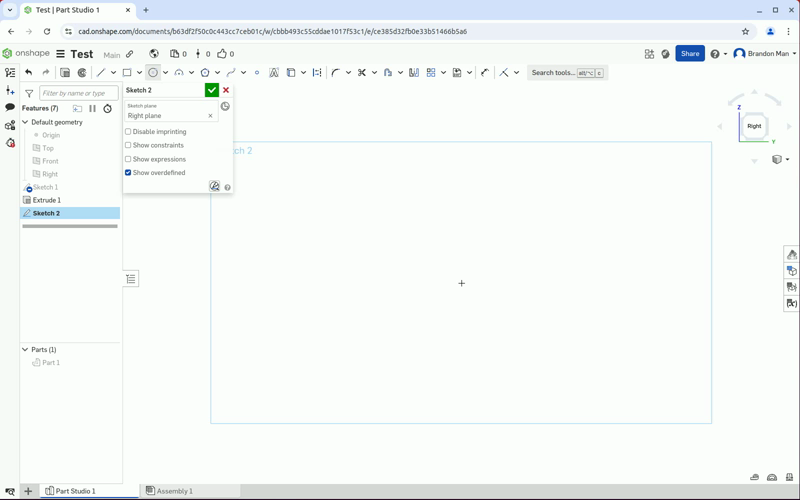
click(461, 282)
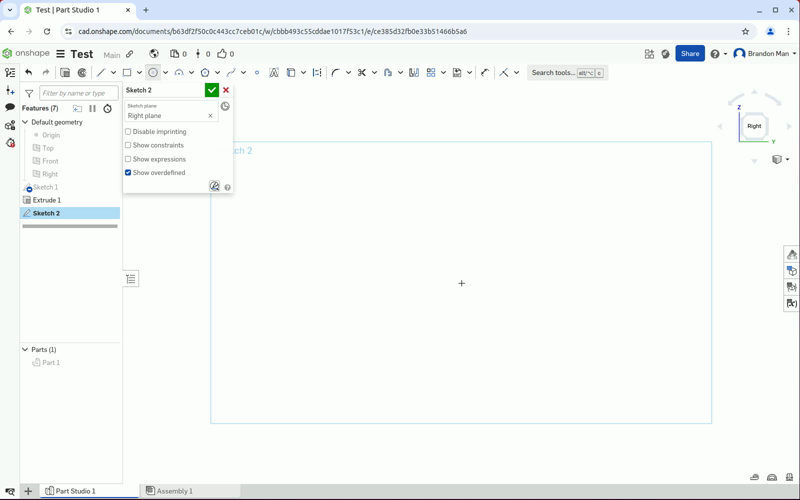
key_up(shift)
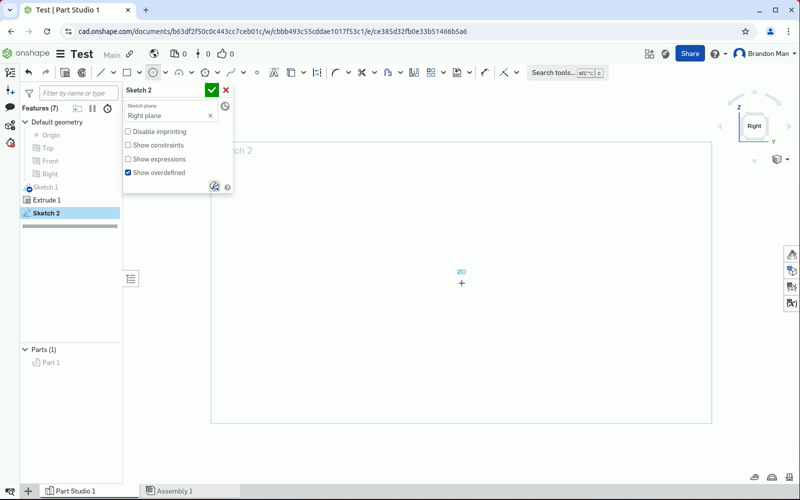
mouse_move(570, 282)
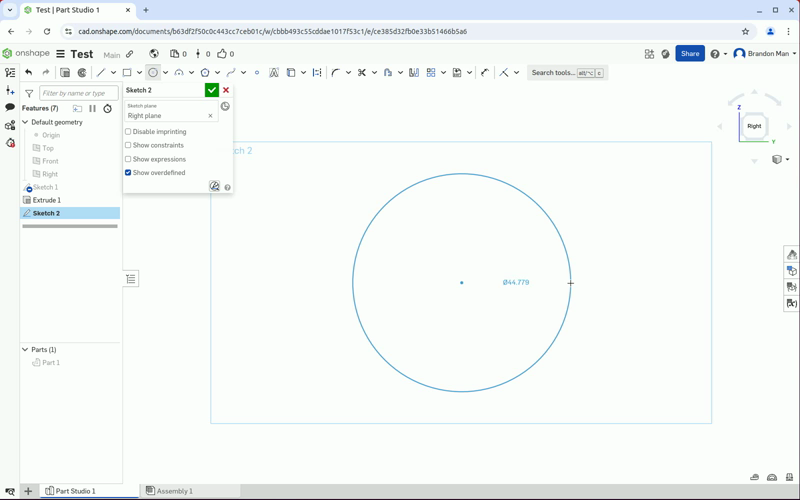
click(570, 282)
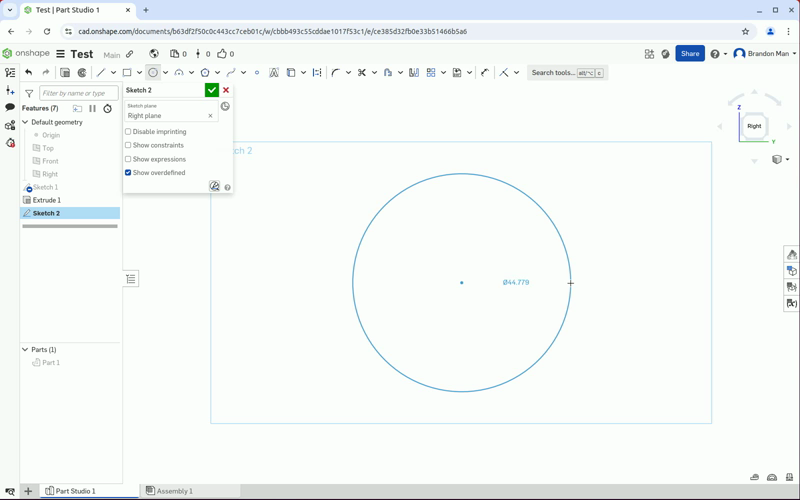
key(esc)
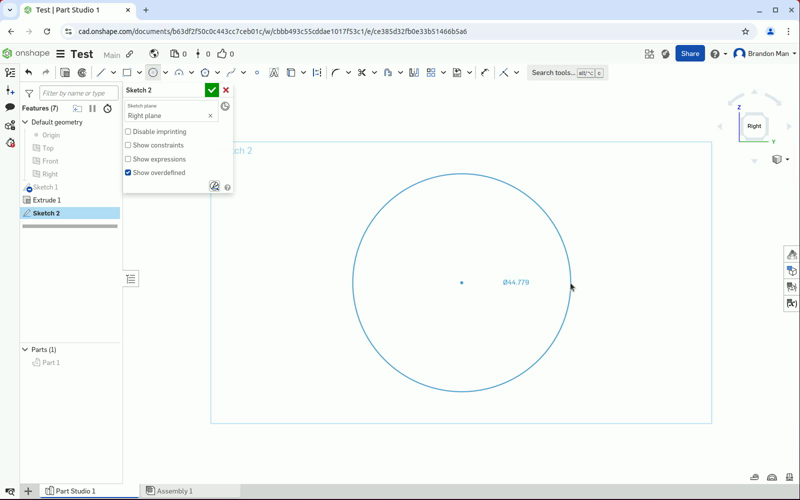
mouse_move(439, 311)
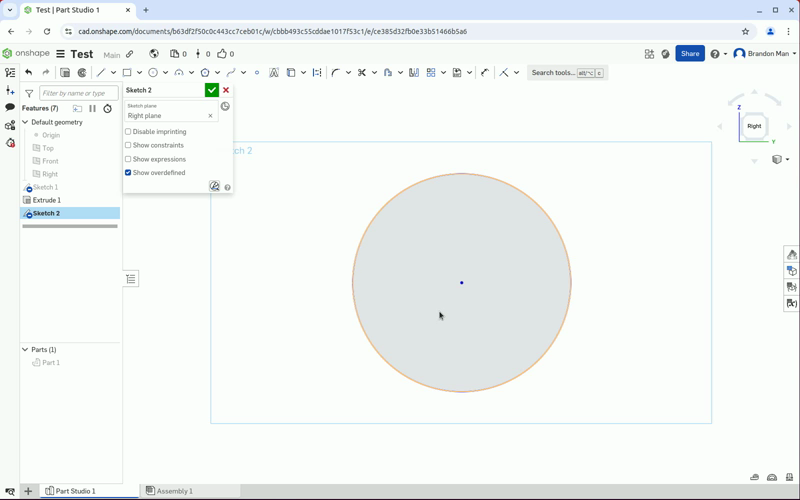
click(439, 311)
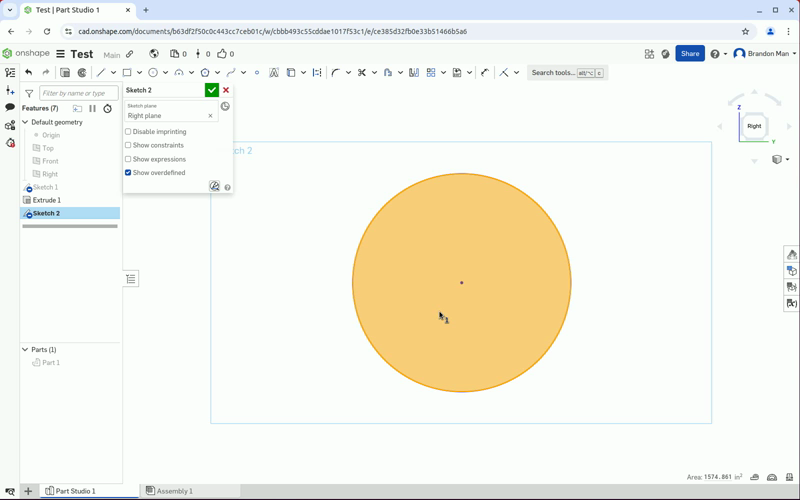
mouse_move(73, 352)
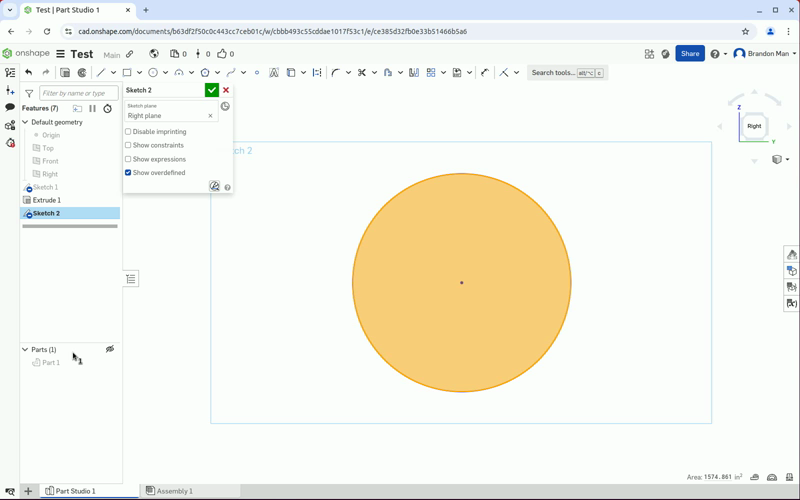
key(shift+y)
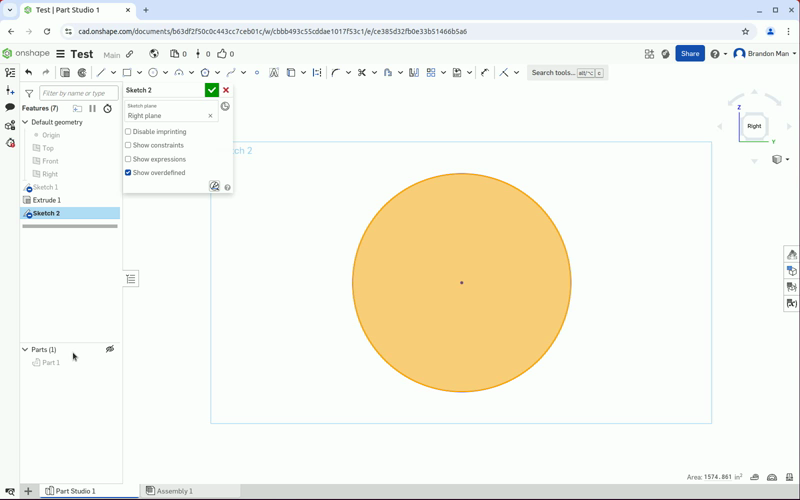
key(shift+e)
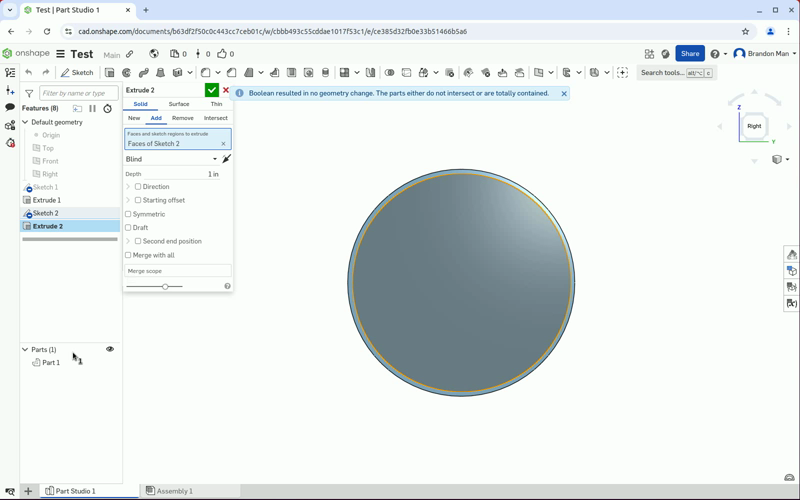
mouse_move(143, 106)
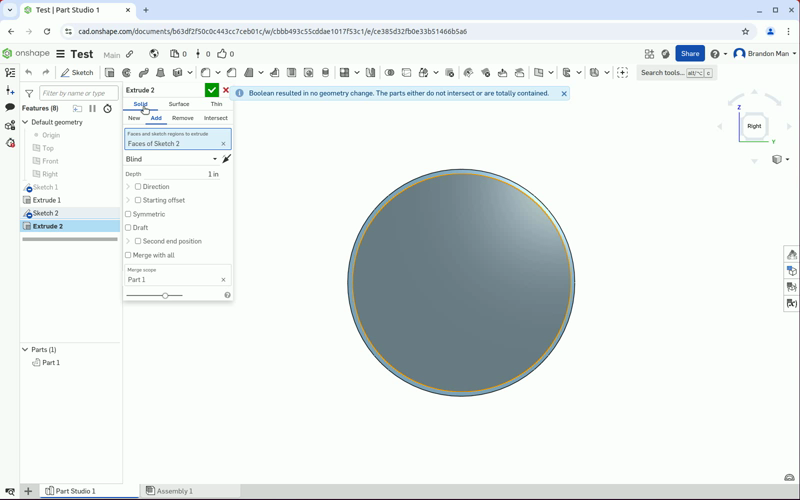
click(143, 106)
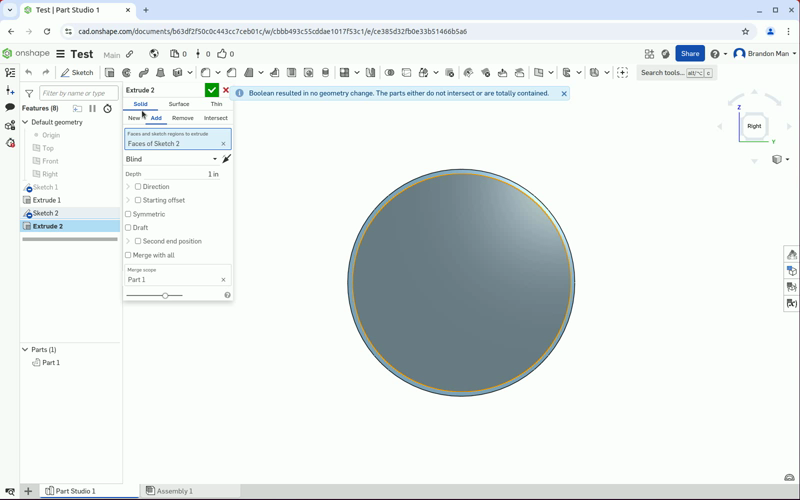
mouse_move(137, 120)
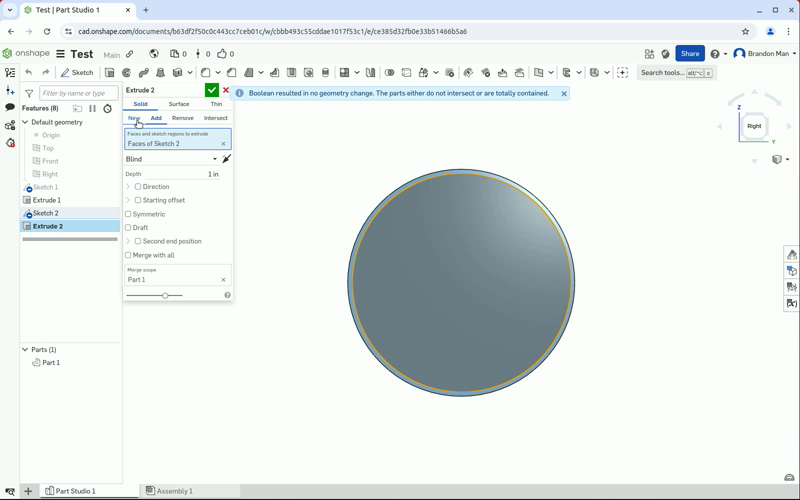
click(137, 120)
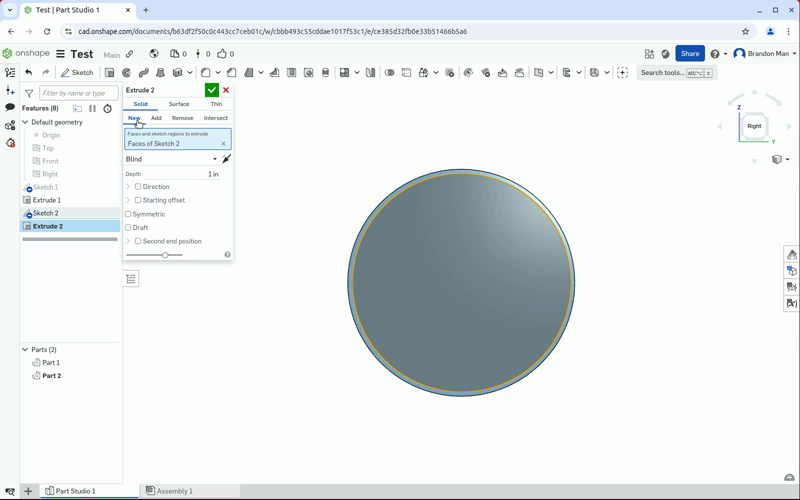
key(tab, 4)
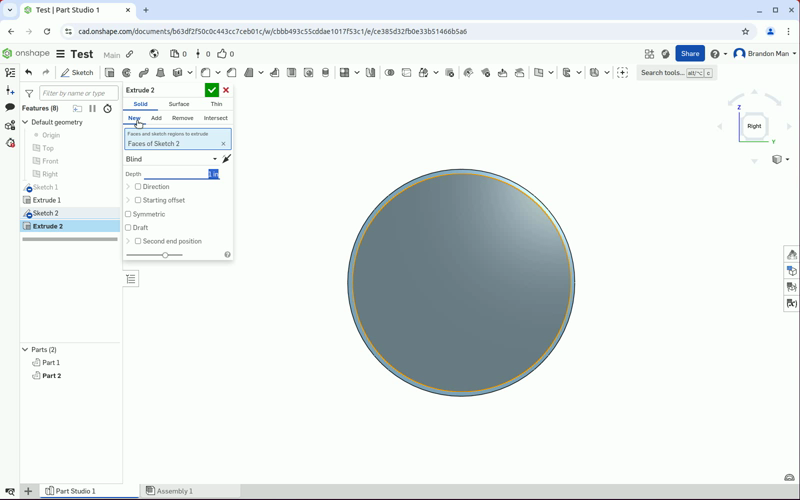
text(12.998)
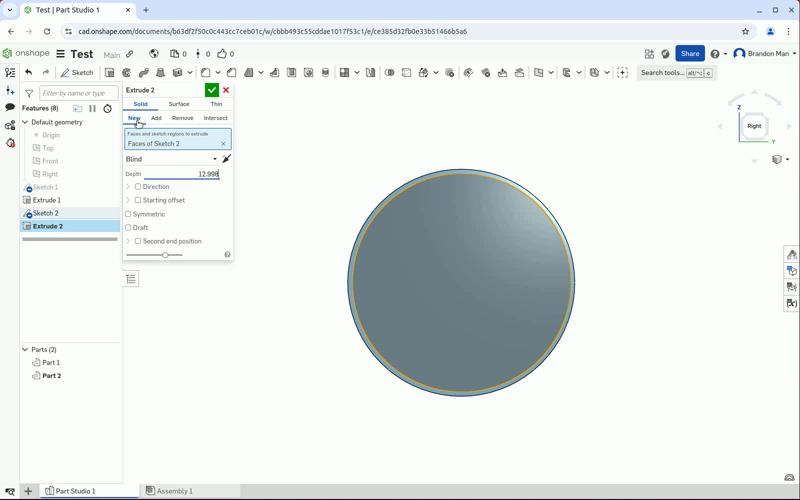
key(enter)
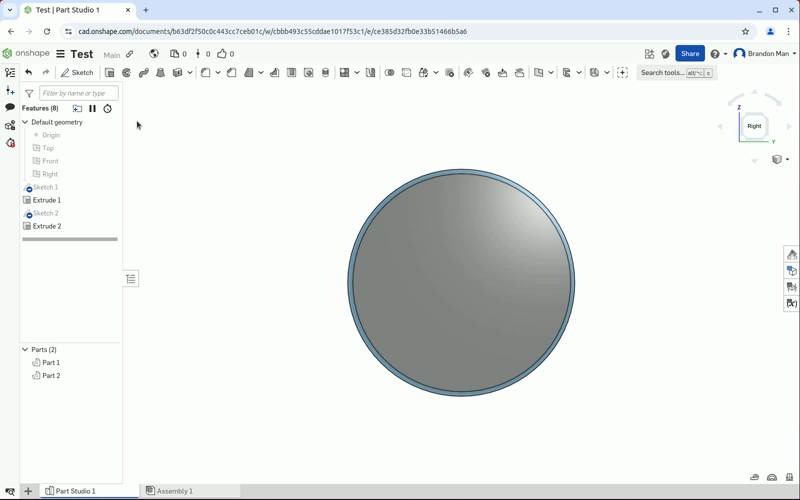
key(shift+h)
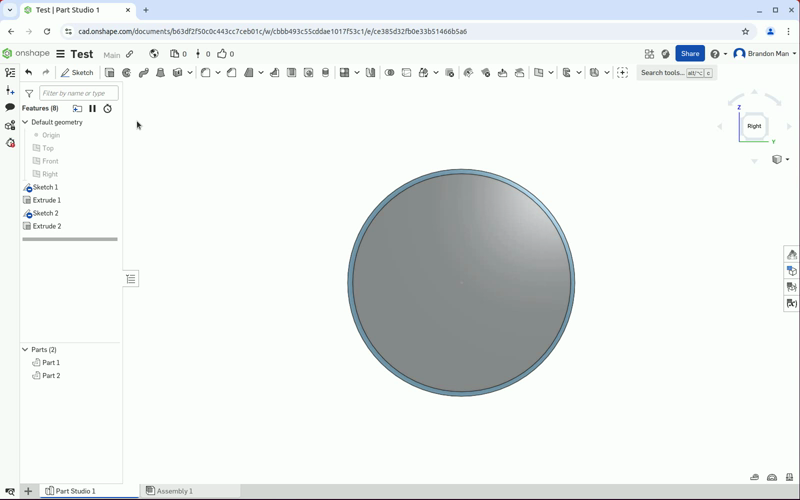
key(shift+h)
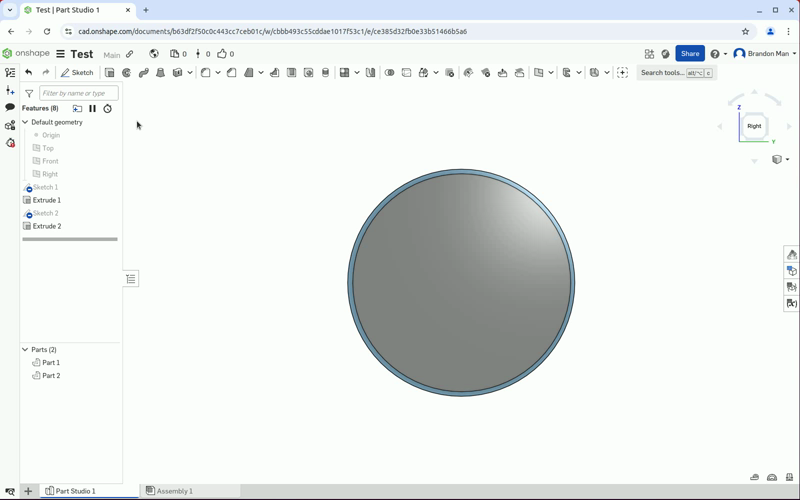
mouse_move(73, 189)
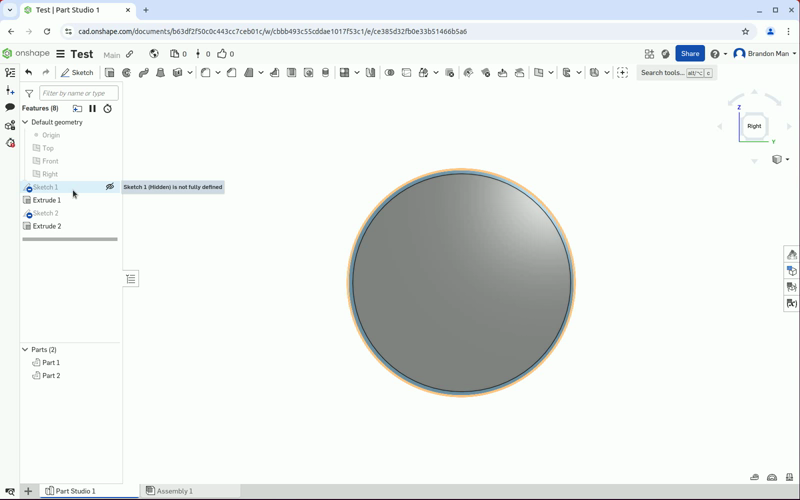
click(73, 189)
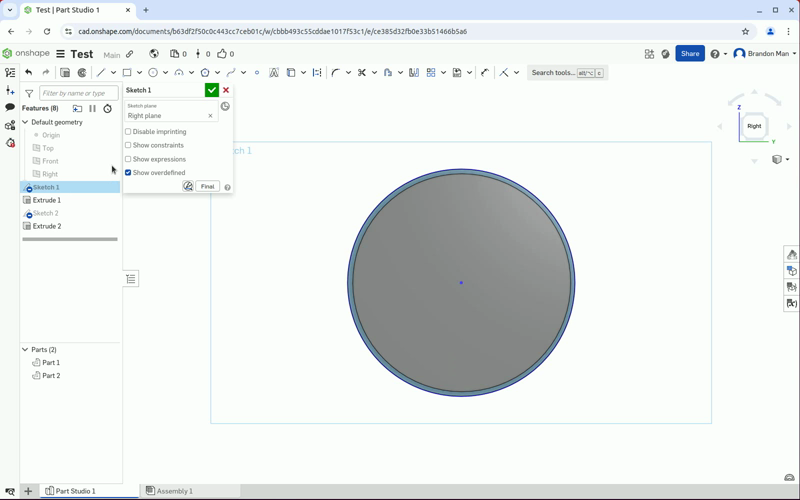
mouse_move(229, 92)
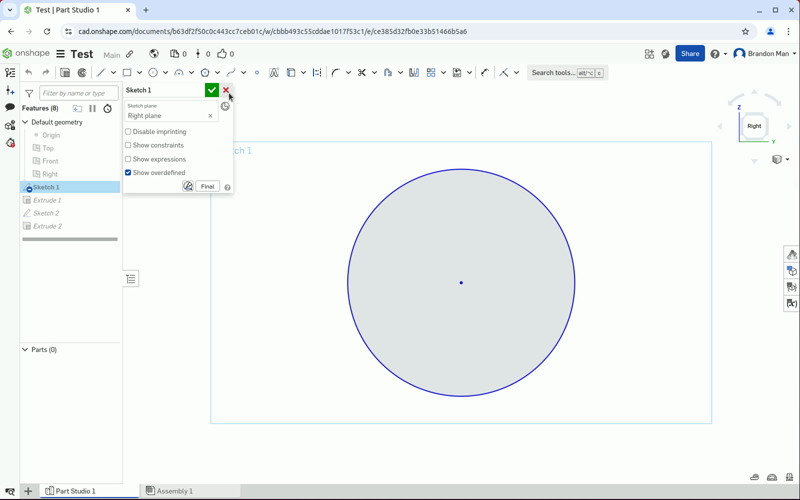
click(229, 92)
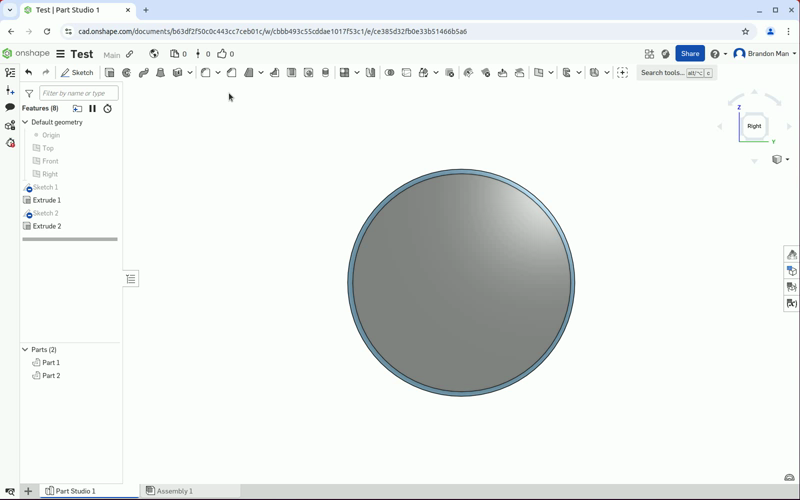
mouse_move(541, 75)
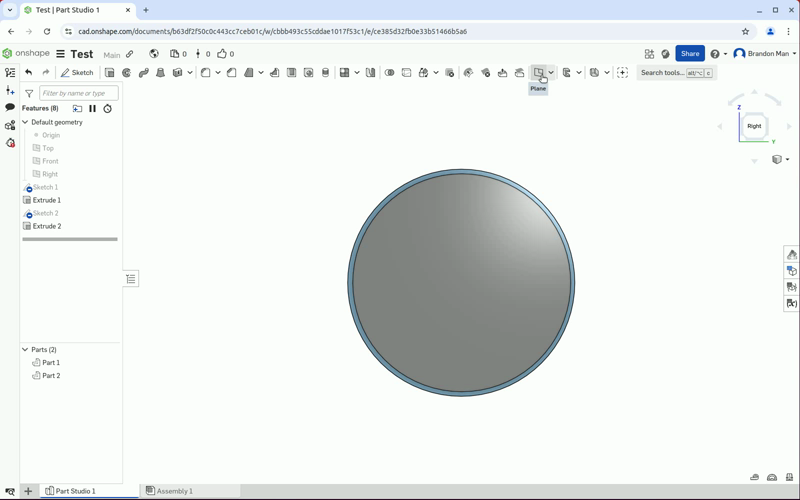
click(541, 75)
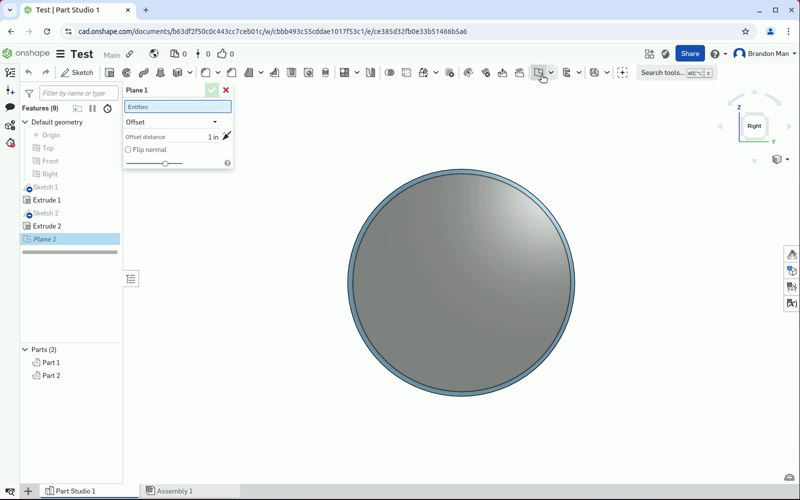
mouse_move(73, 176)
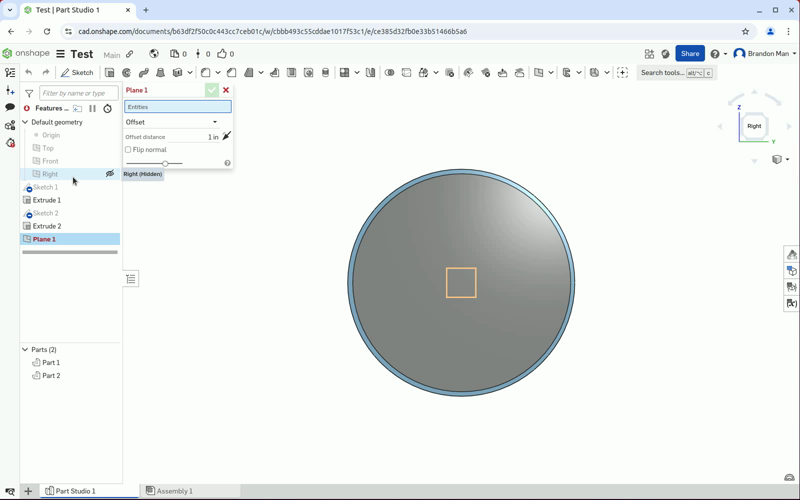
click(73, 176)
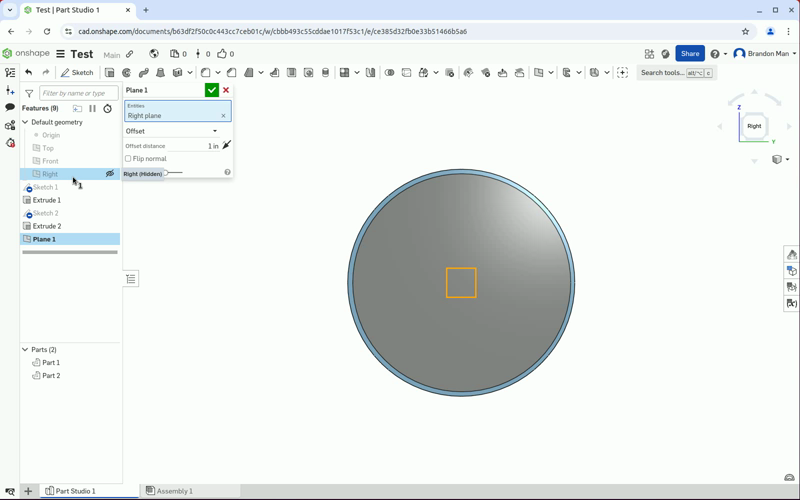
key(tab, 2)
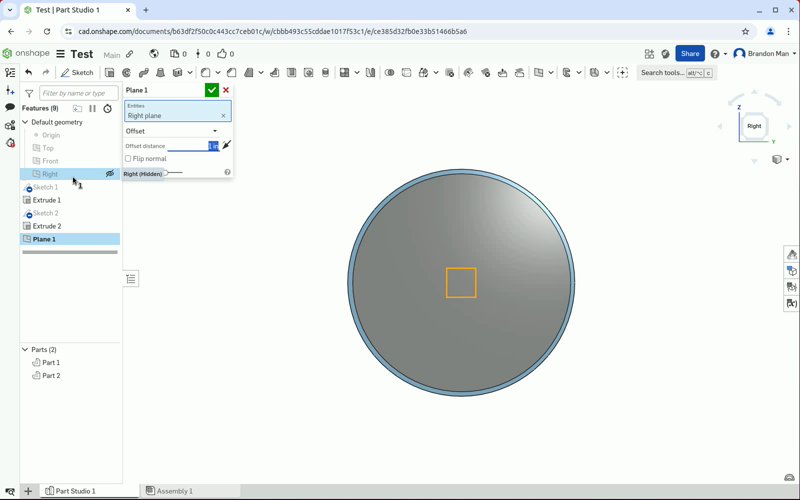
text(13.002)
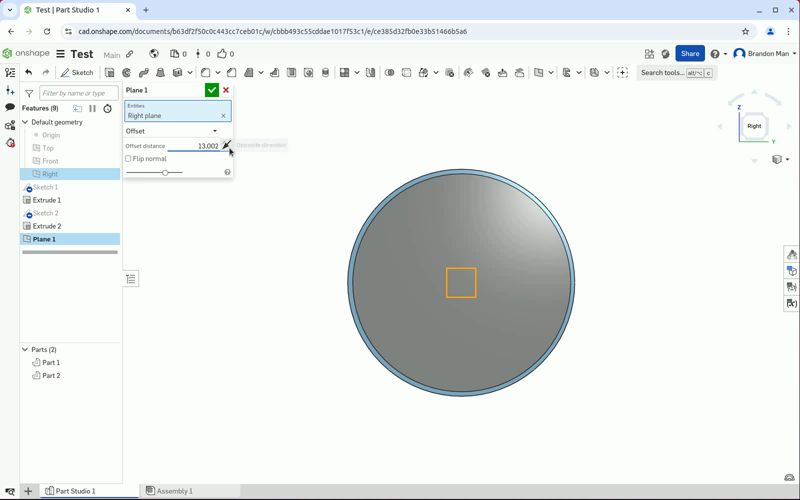
mouse_move(229, 147)
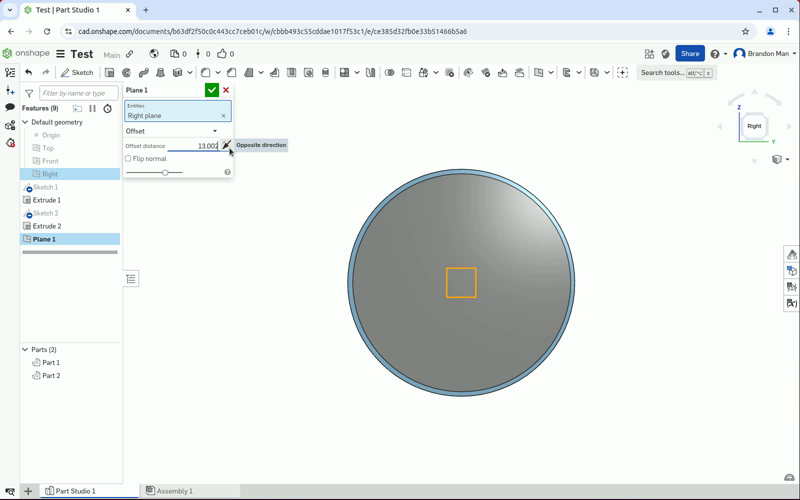
click(229, 147)
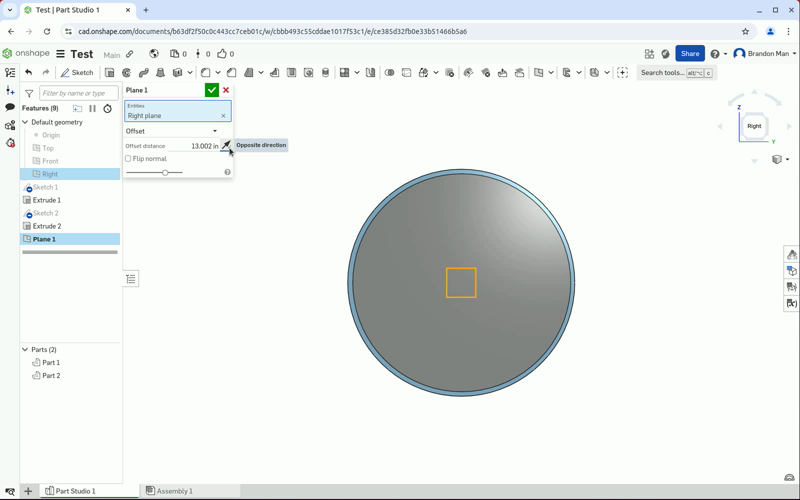
key(enter, 2)
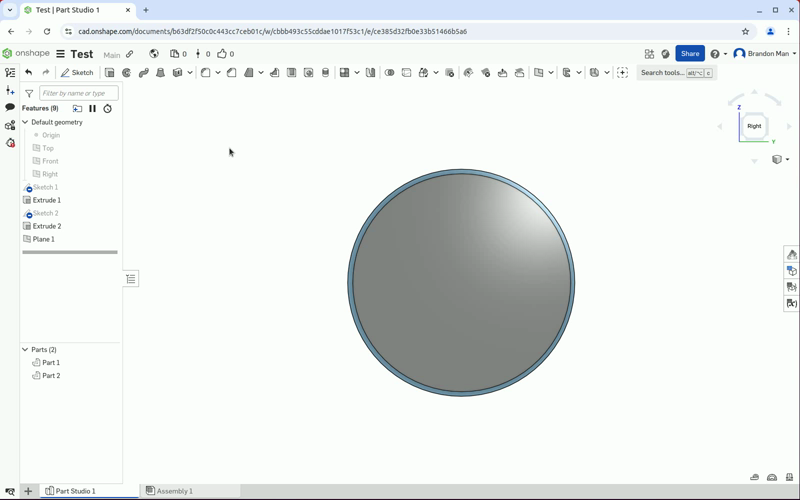
key(shift+s)
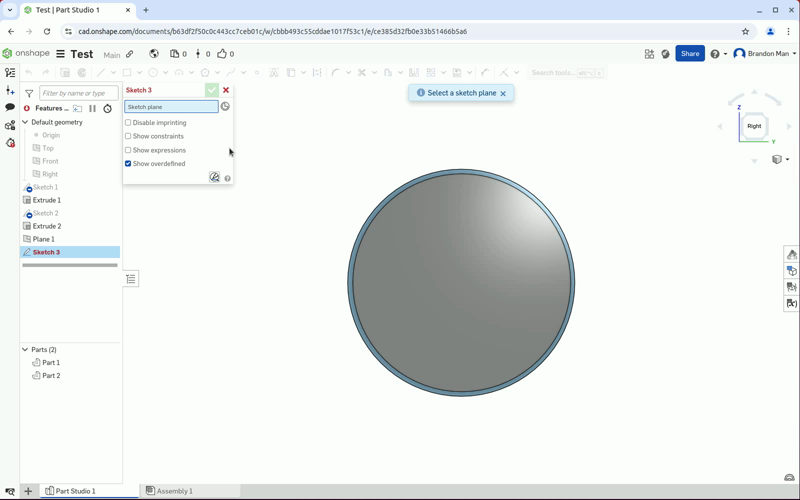
mouse_move(73, 241)
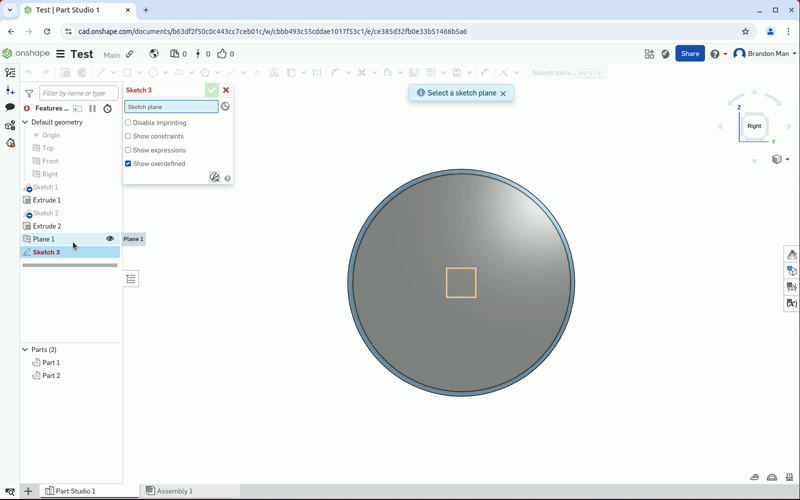
click(73, 241)
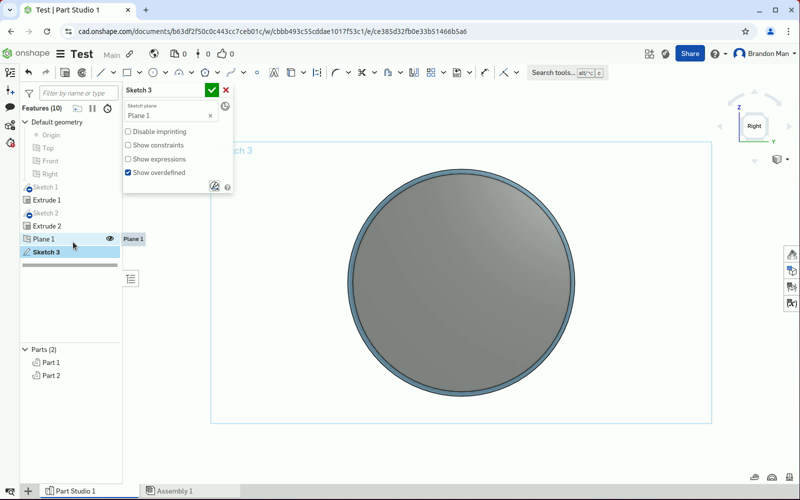
mouse_move(73, 352)
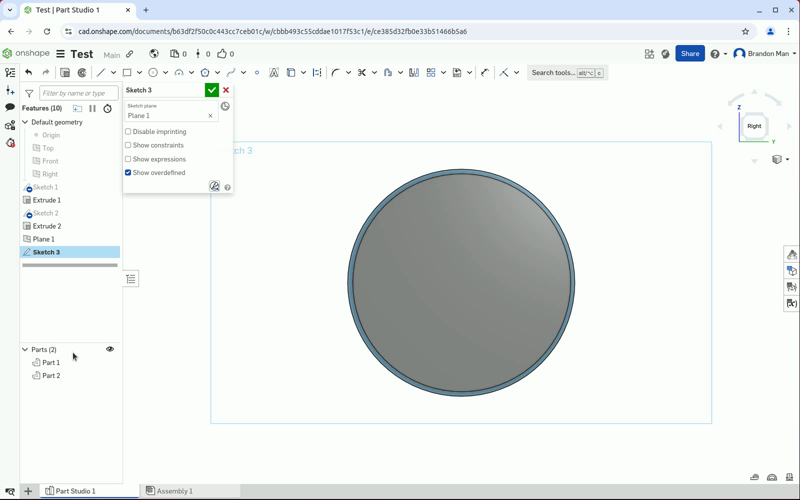
key(y)
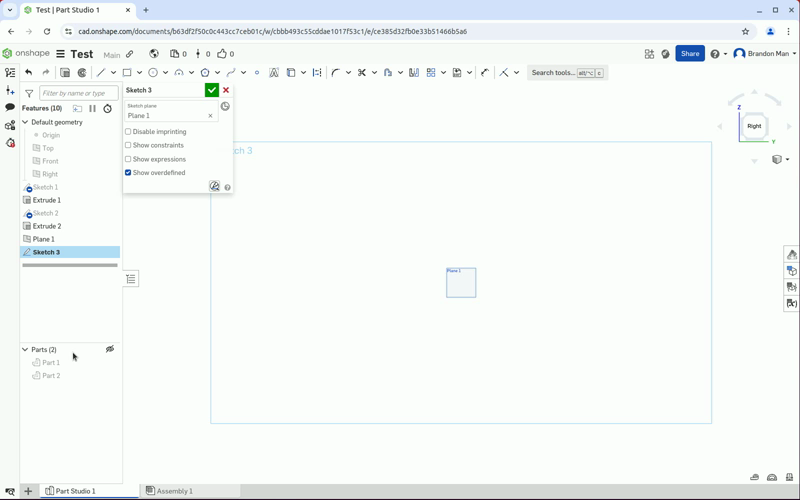
key(c)
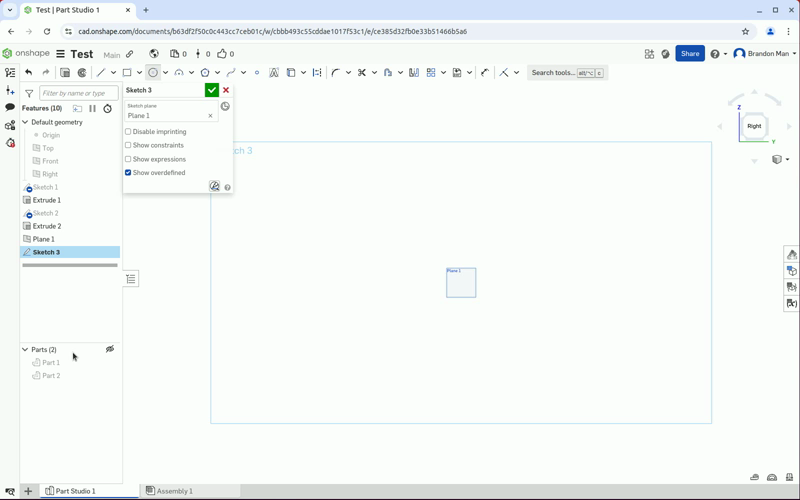
key_down(shift)
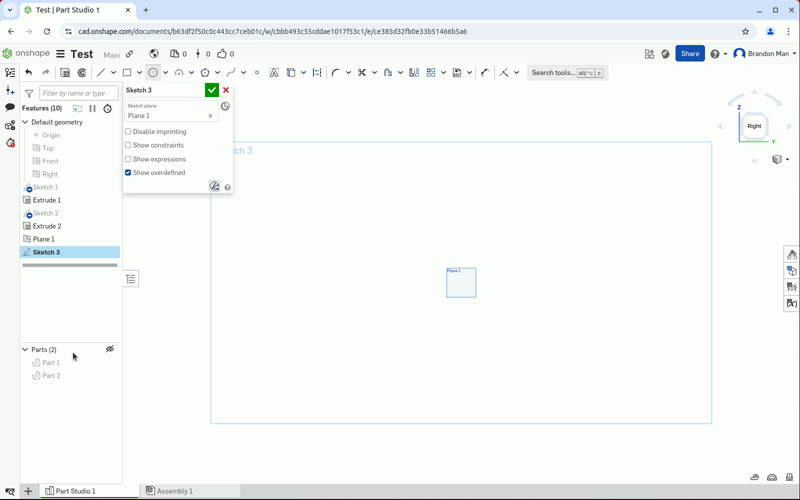
mouse_move(461, 282)
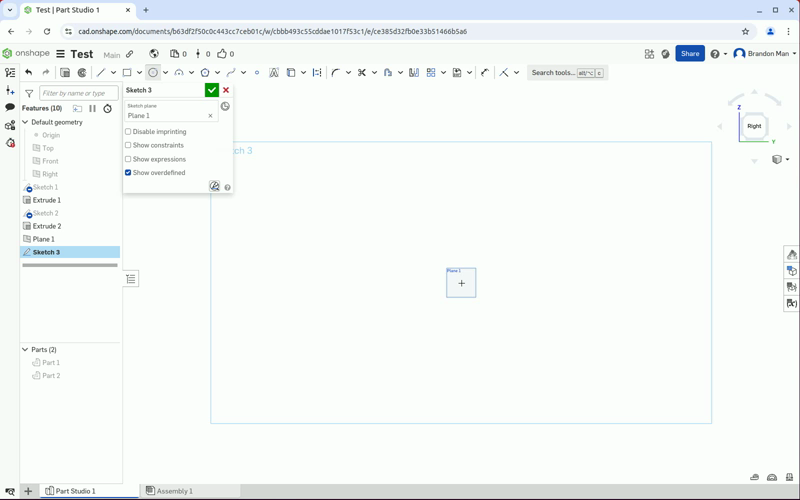
click(461, 282)
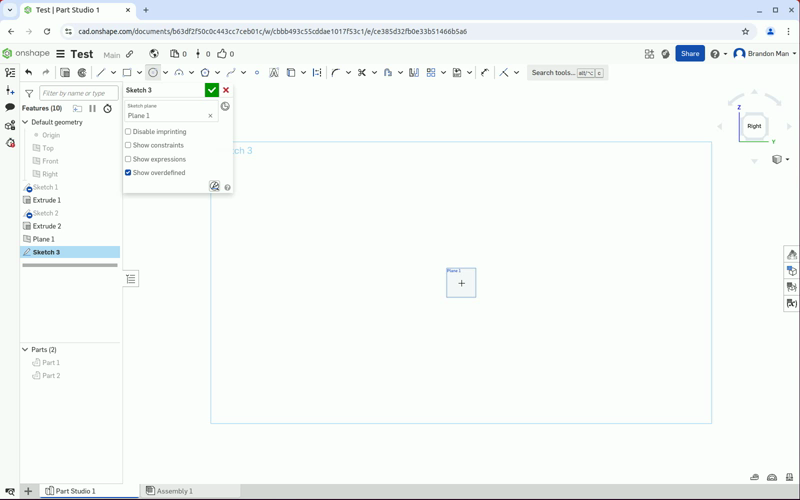
key_up(shift)
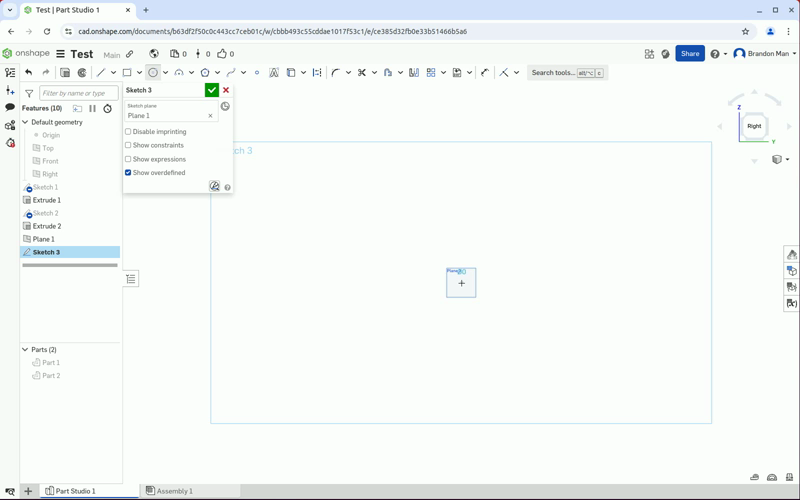
mouse_move(510, 282)
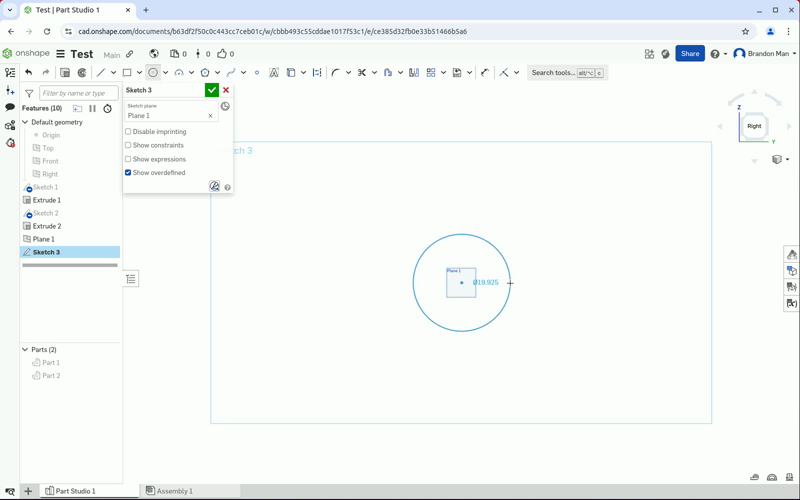
click(510, 282)
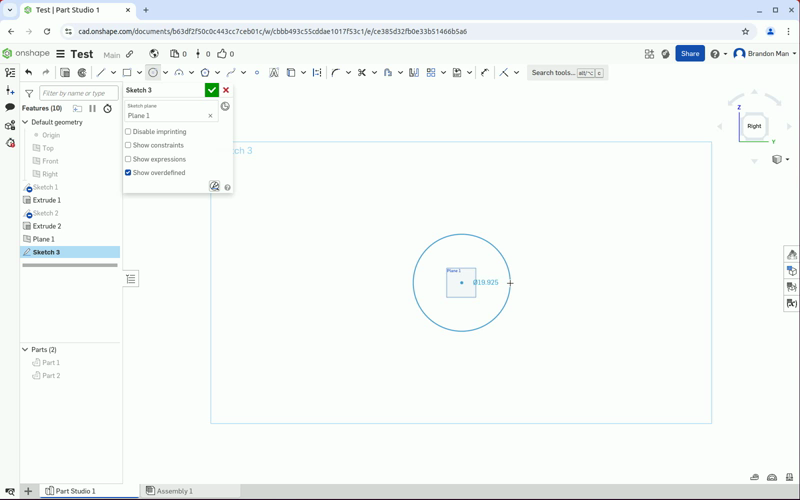
key(esc)
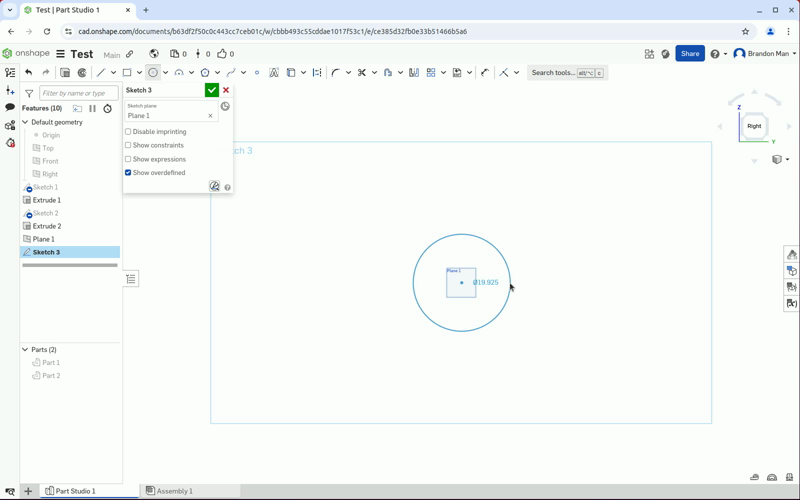
mouse_move(458, 323)
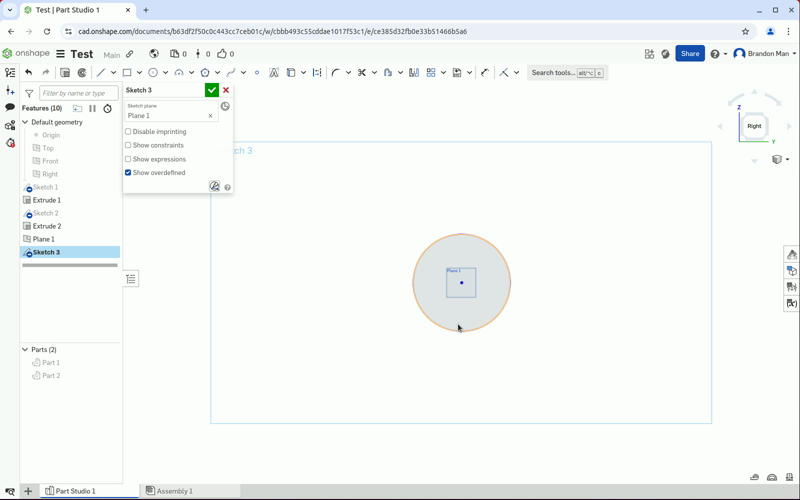
click(458, 323)
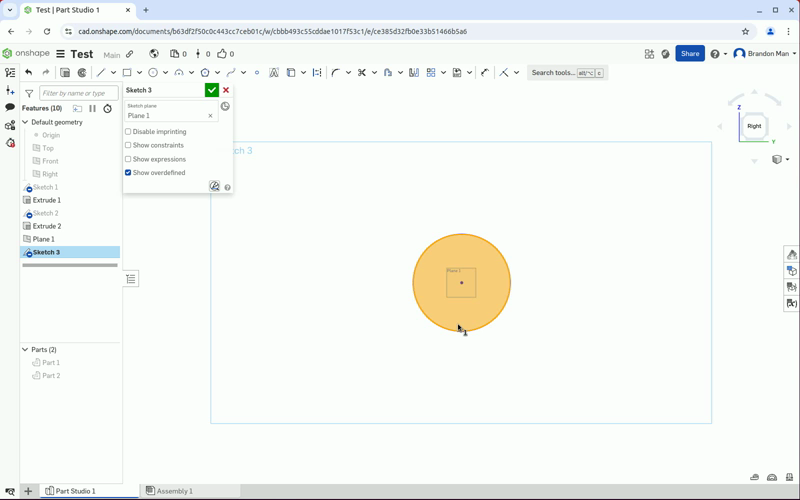
mouse_move(73, 352)
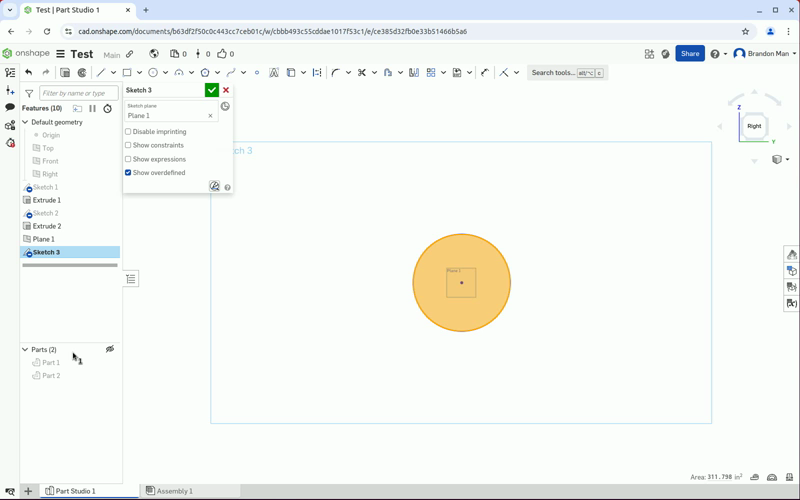
key(shift+y)
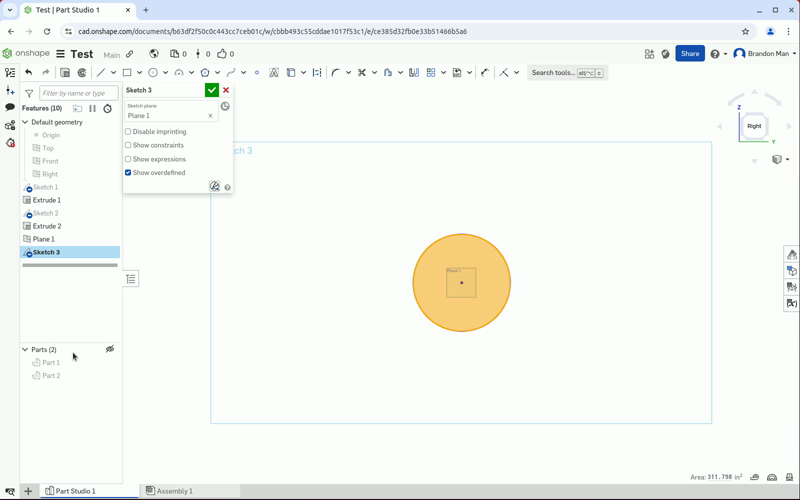
key(shift+e)
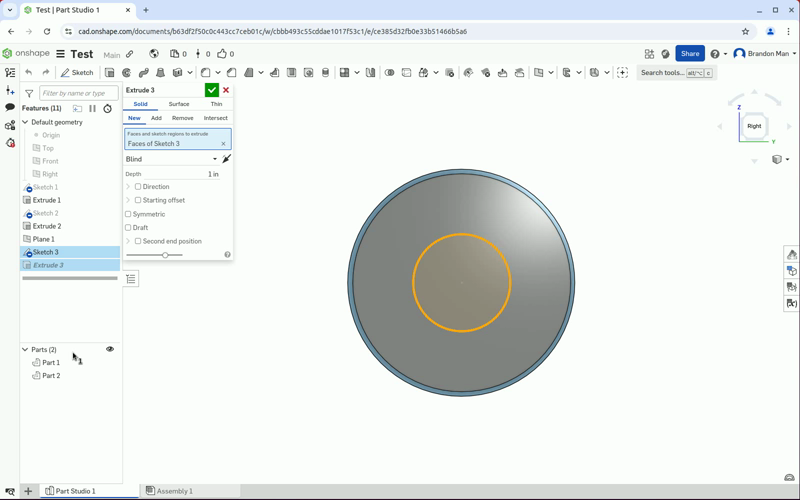
mouse_move(143, 106)
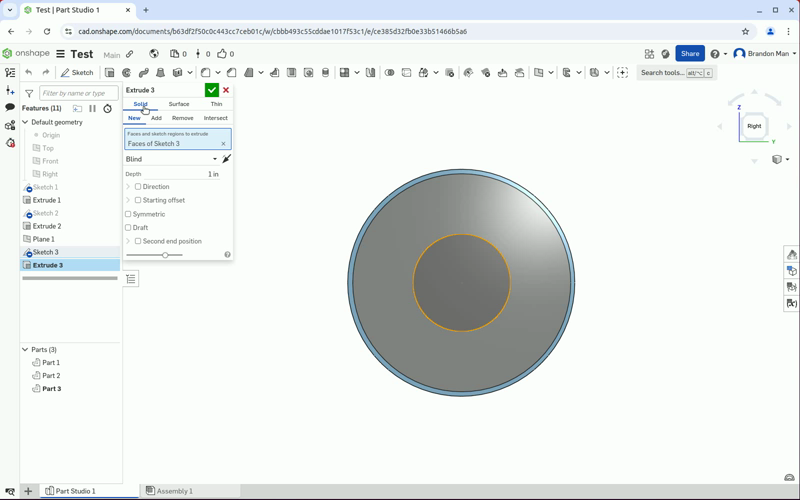
click(143, 106)
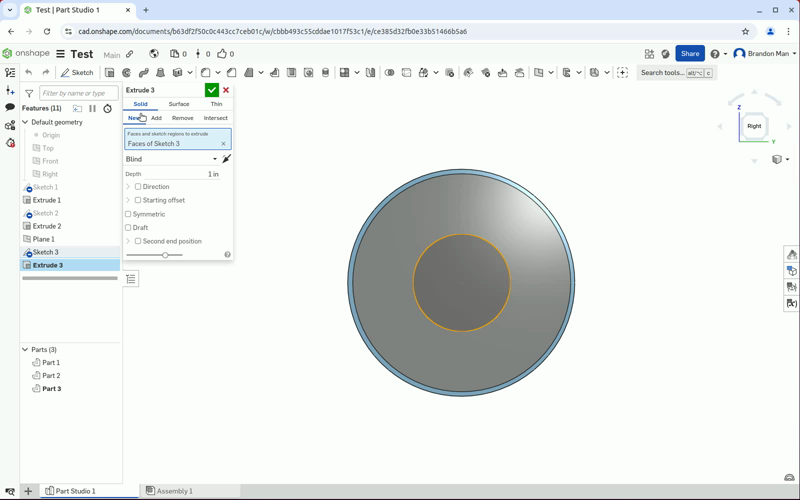
mouse_move(137, 120)
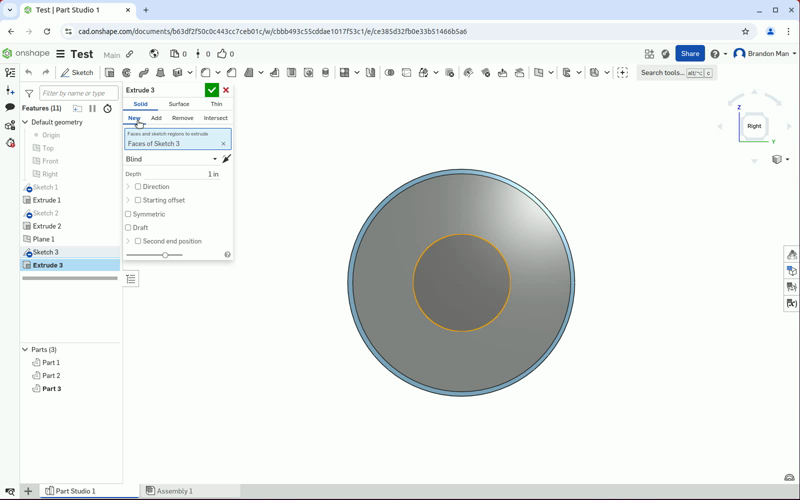
click(137, 120)
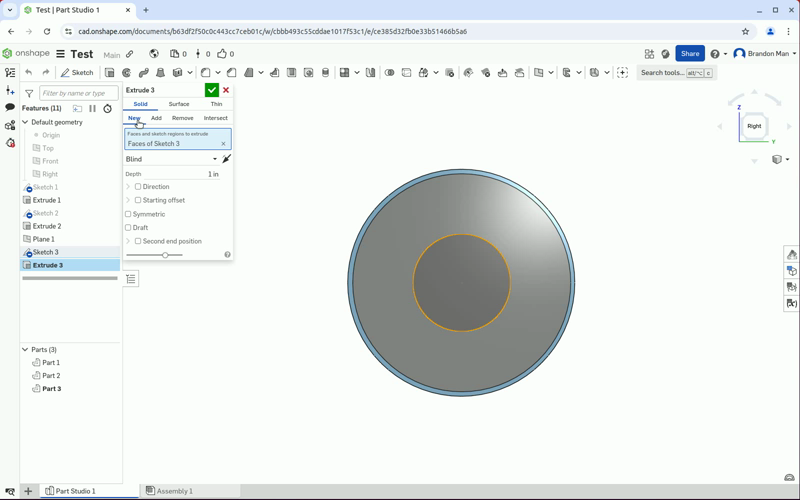
key(tab, 4)
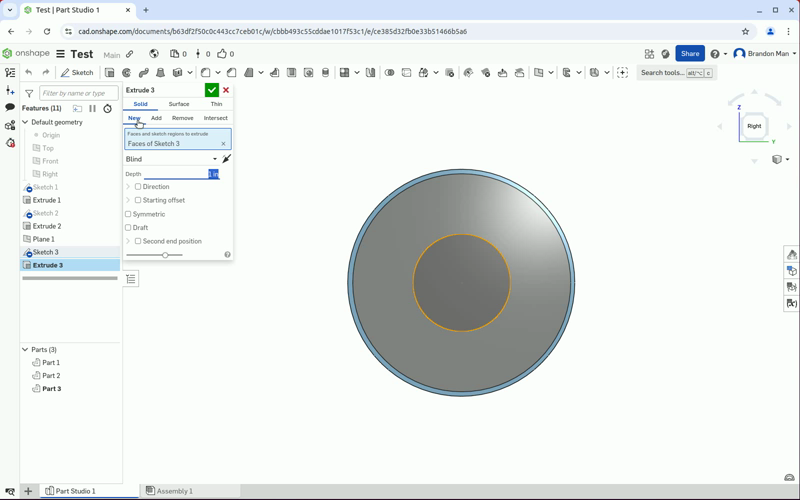
text(10.832)
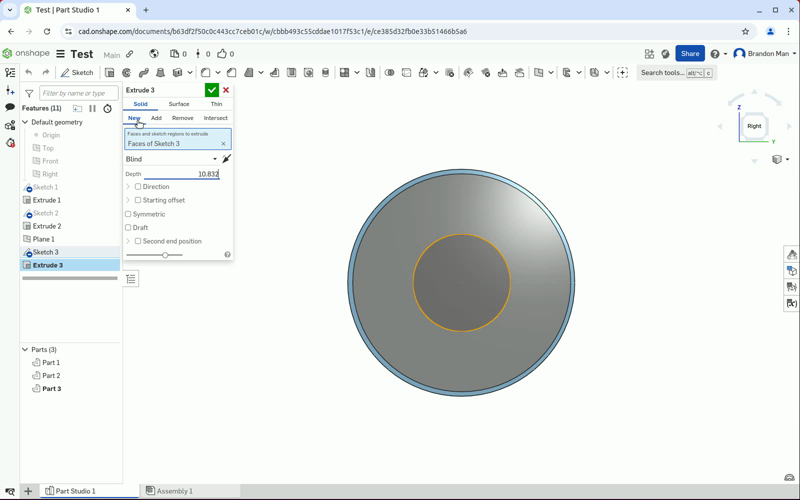
key(enter)
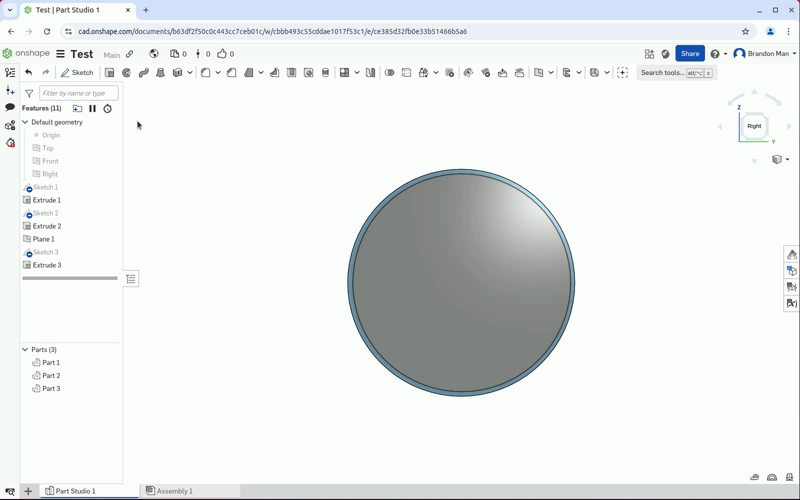
key(shift+h)
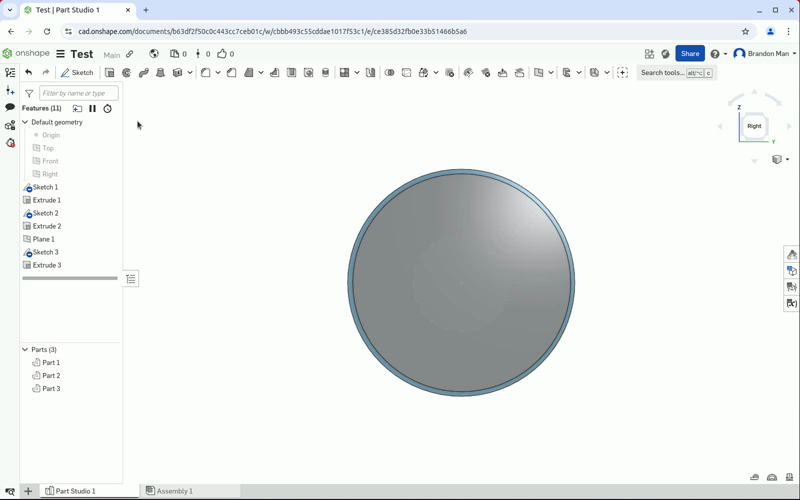
key(shift+h)
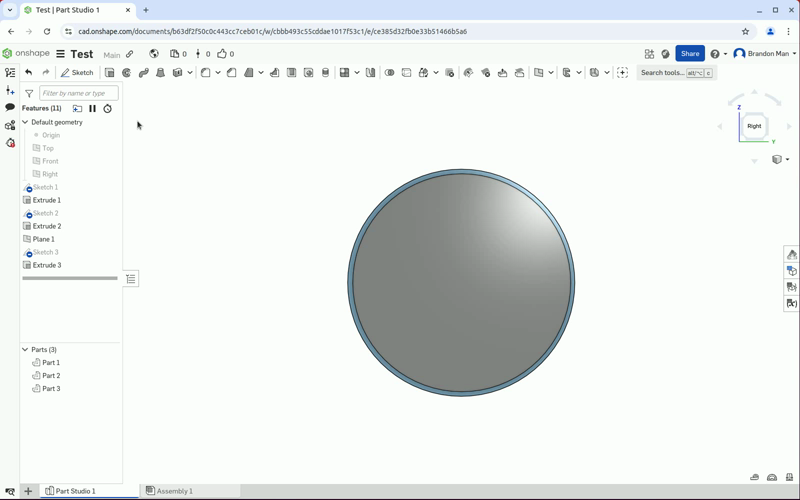
mouse_move(73, 189)
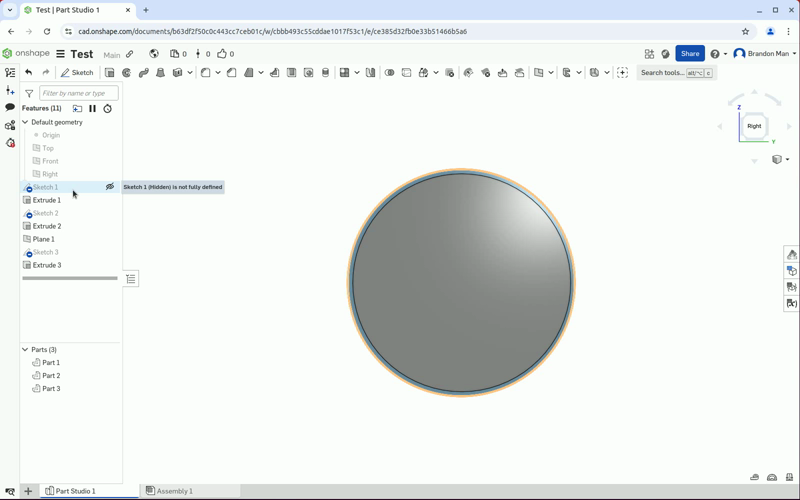
click(73, 189)
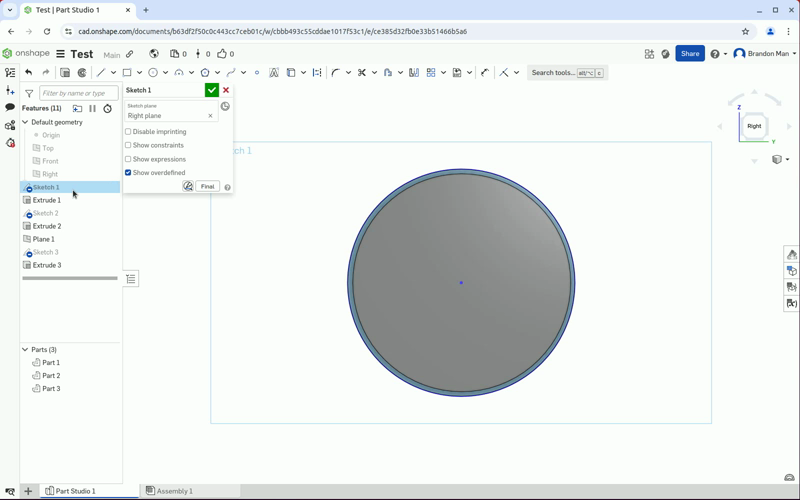
mouse_move(229, 92)
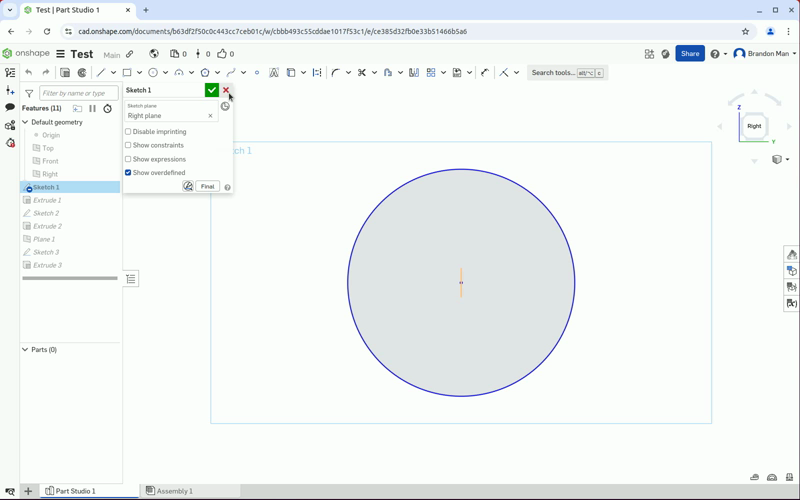
click(229, 92)
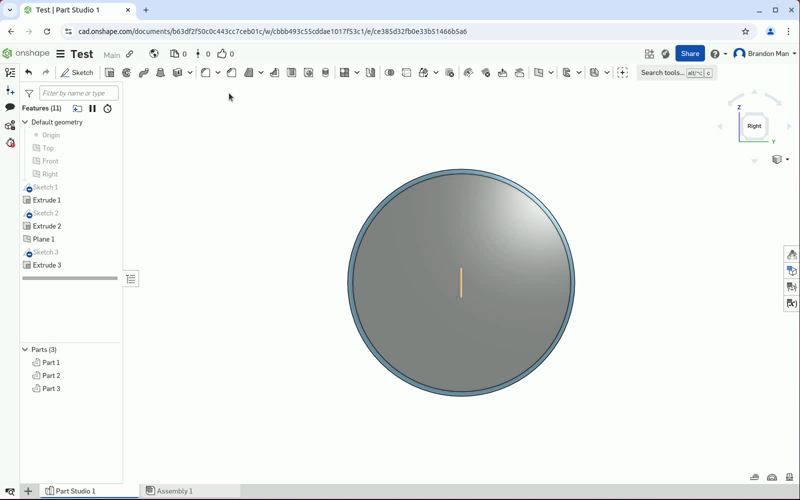
mouse_move(541, 75)
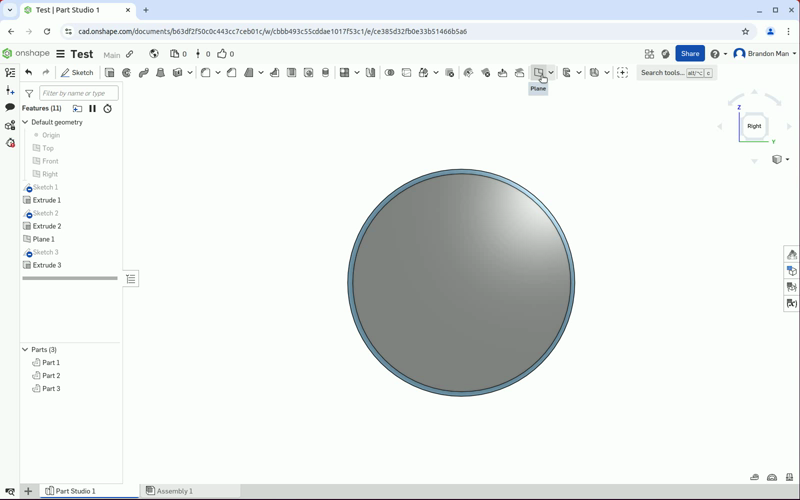
click(541, 75)
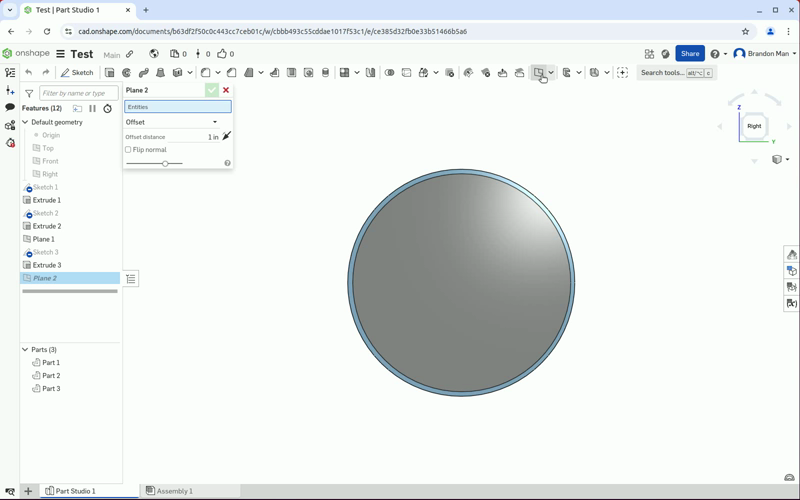
mouse_move(73, 176)
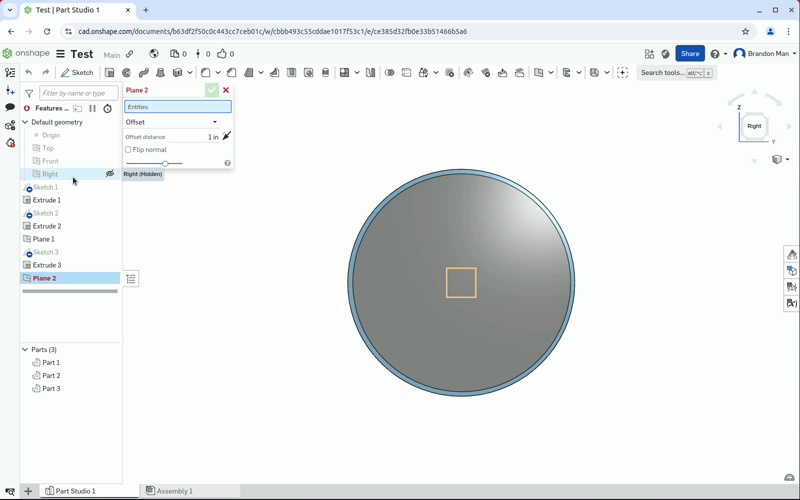
click(73, 176)
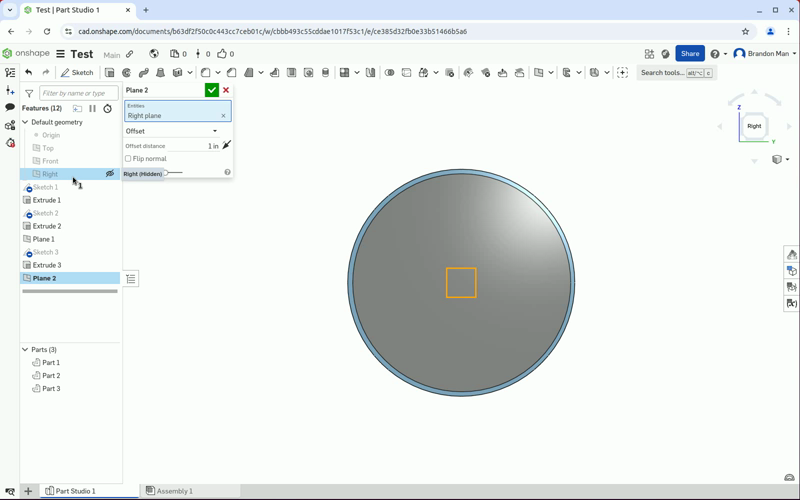
key(tab, 2)
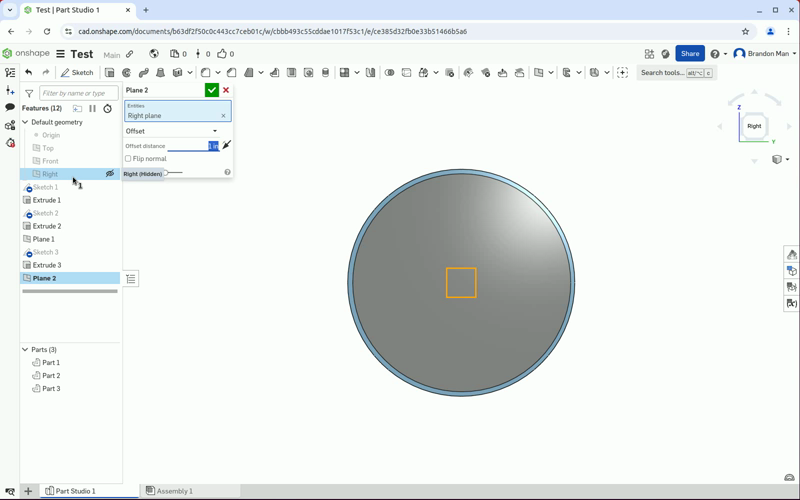
text(11.308)
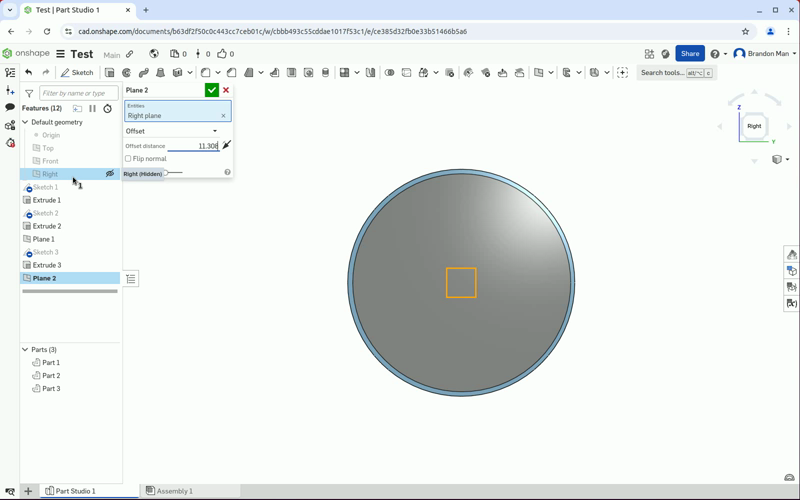
key(enter, 2)
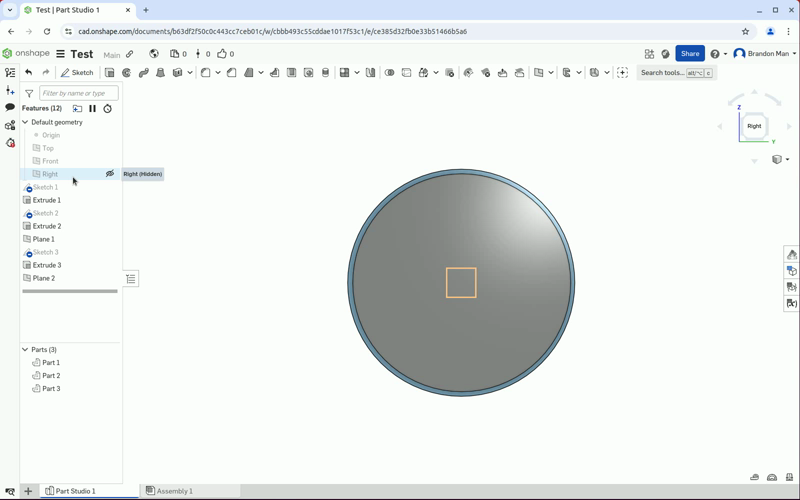
key(shift+s)
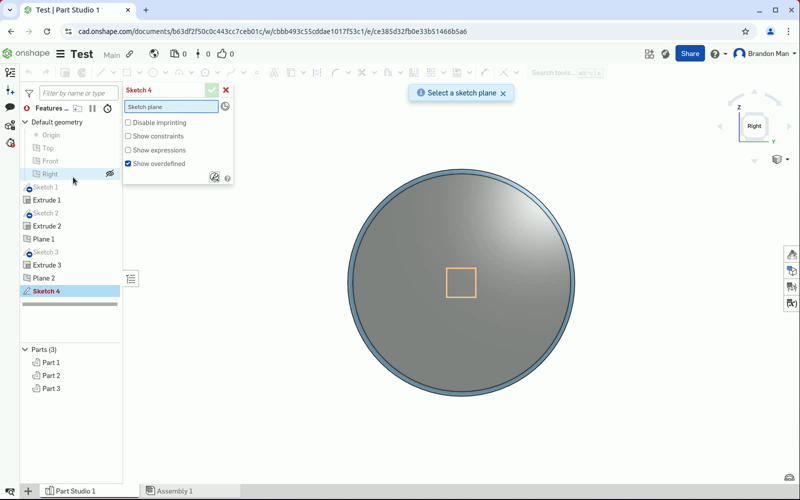
mouse_move(73, 280)
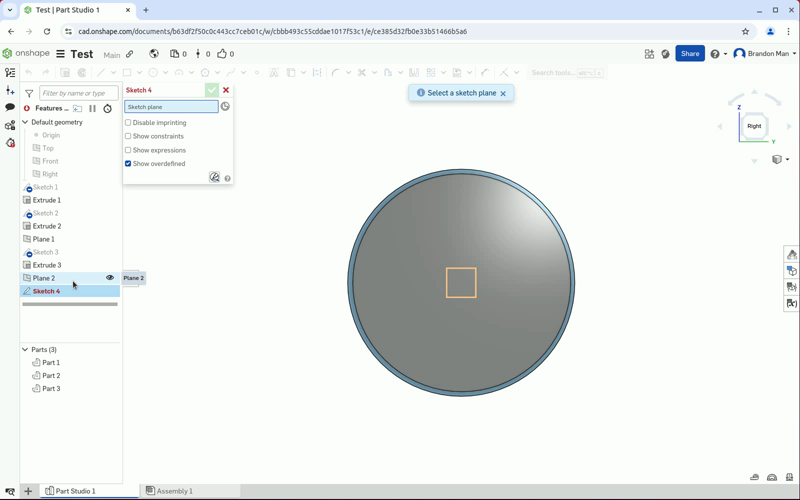
click(73, 280)
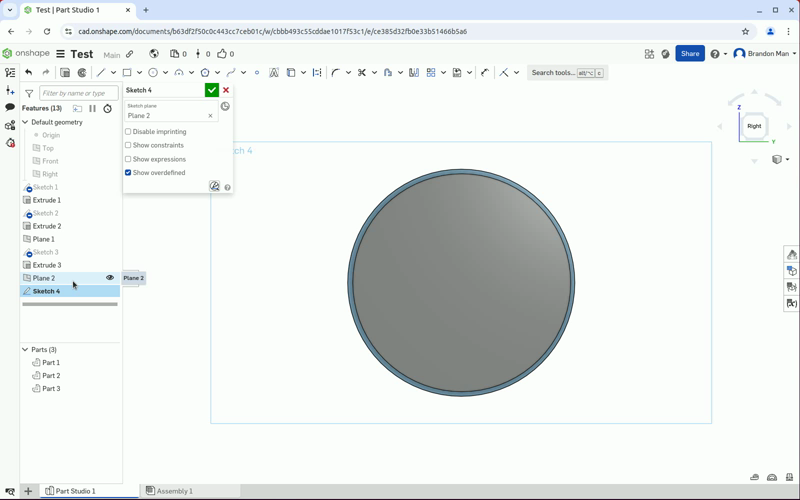
mouse_move(73, 352)
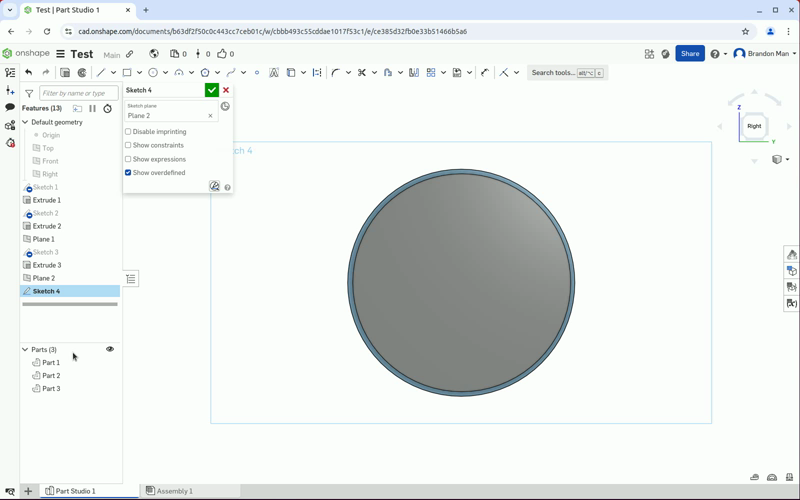
key(y)
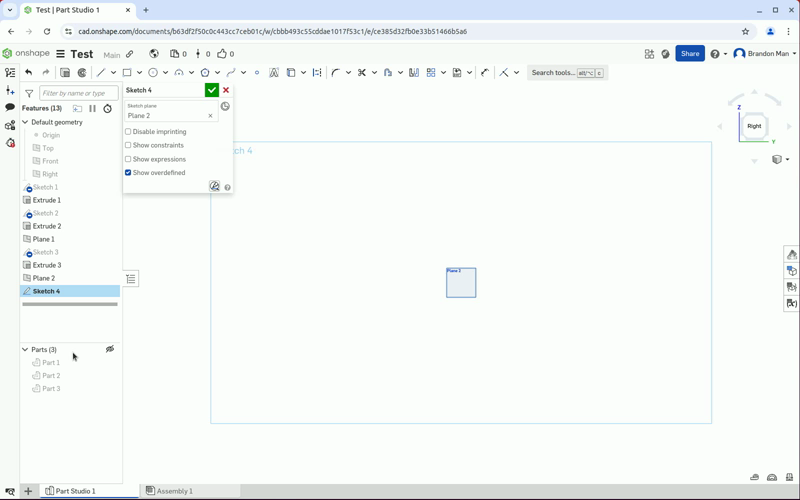
key(c)
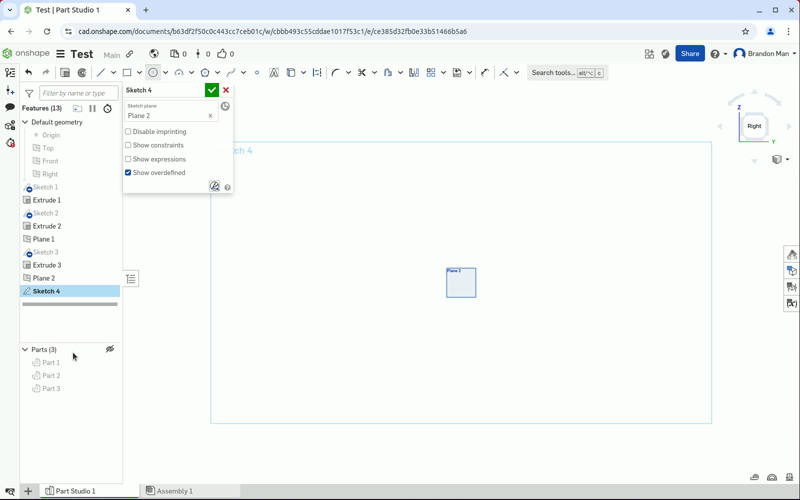
key_down(shift)
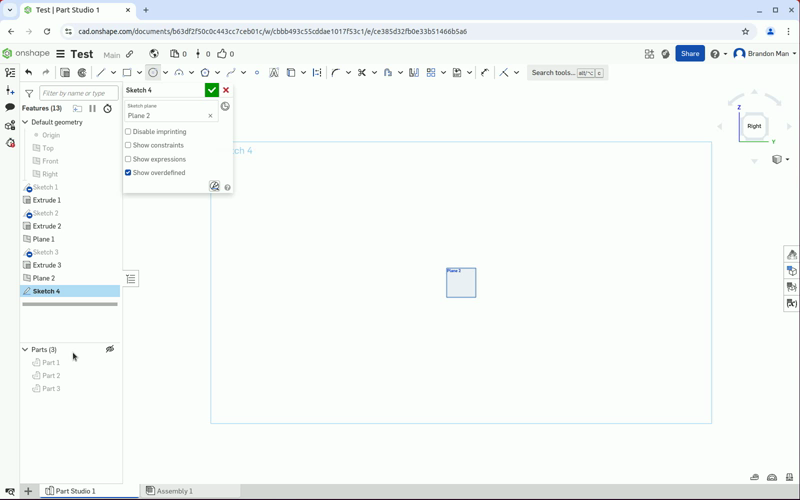
mouse_move(461, 282)
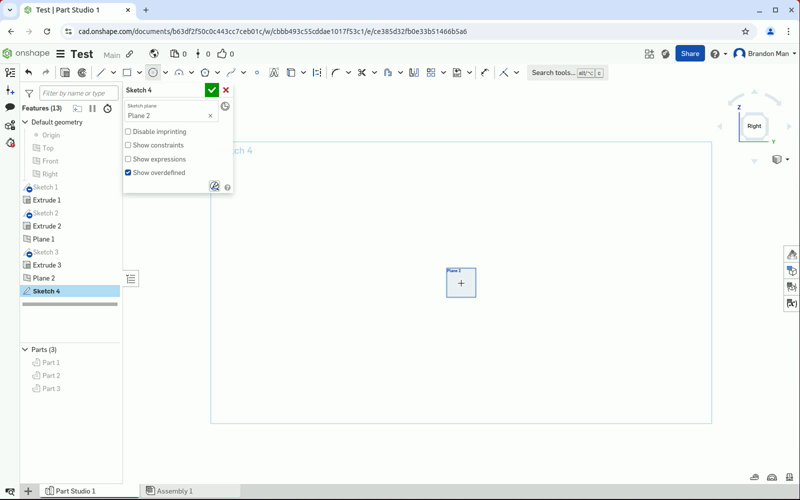
click(461, 282)
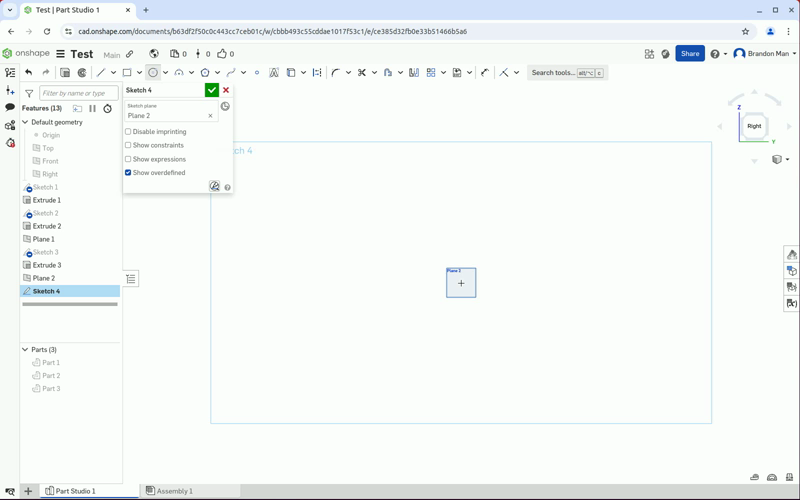
key_up(shift)
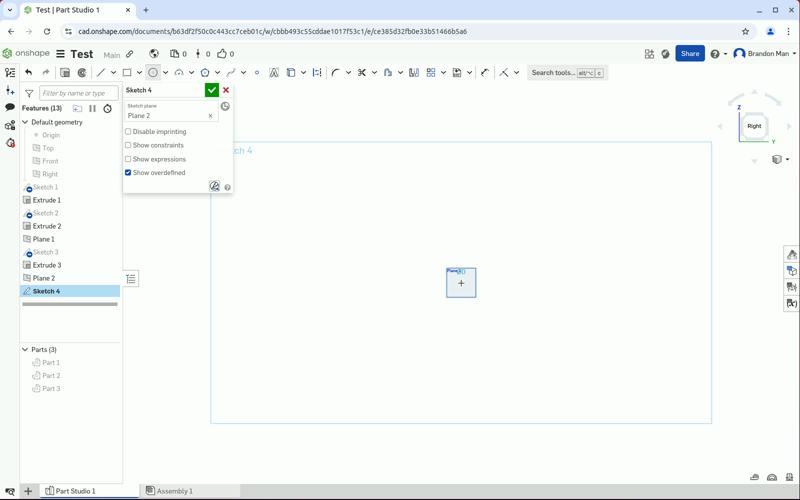
mouse_move(495, 282)
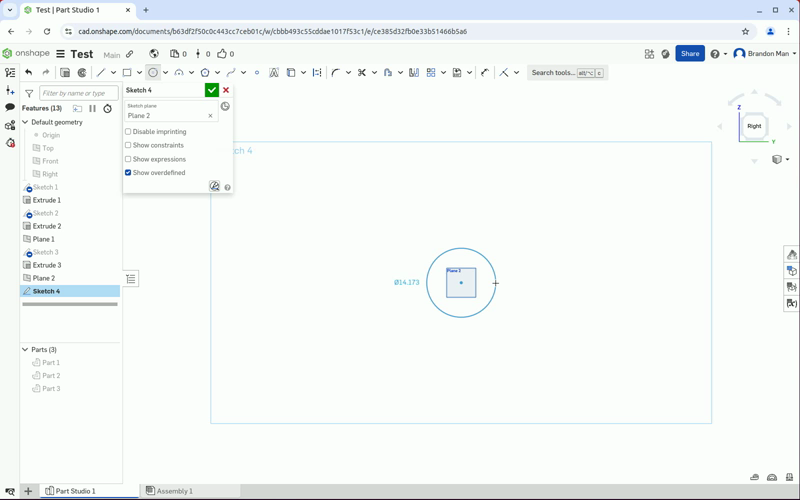
click(495, 282)
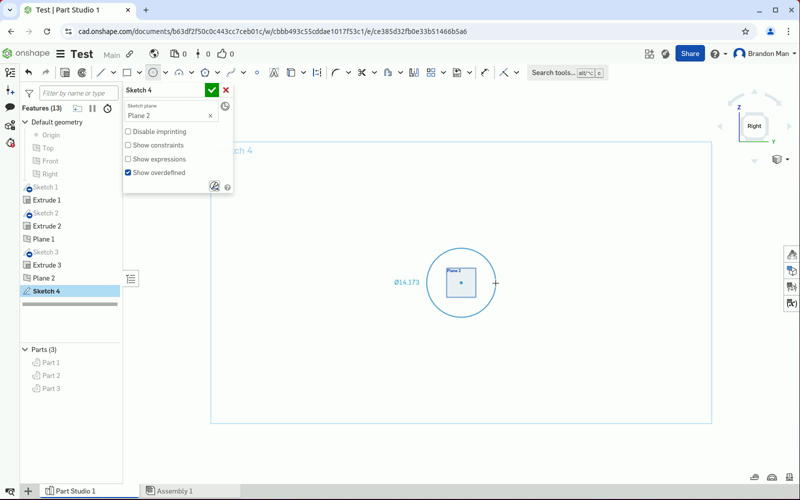
key(esc)
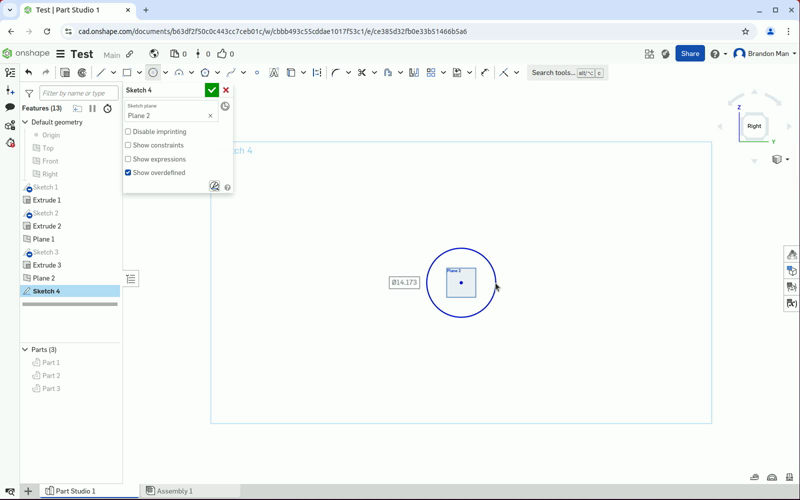
mouse_move(479, 270)
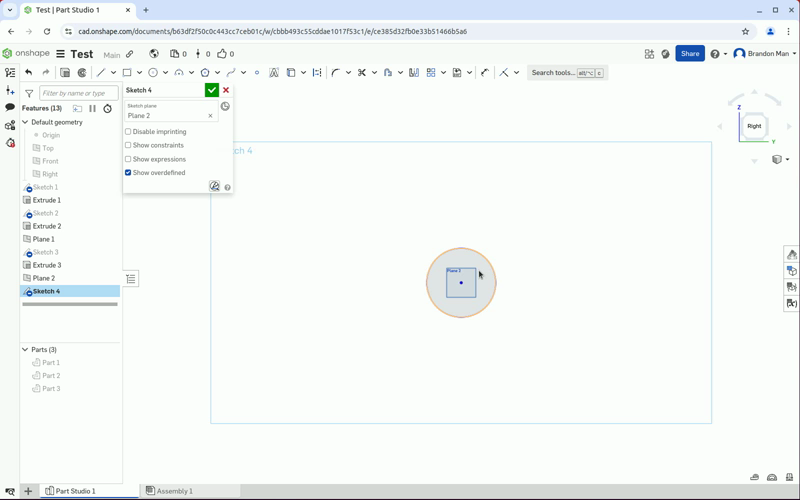
click(479, 270)
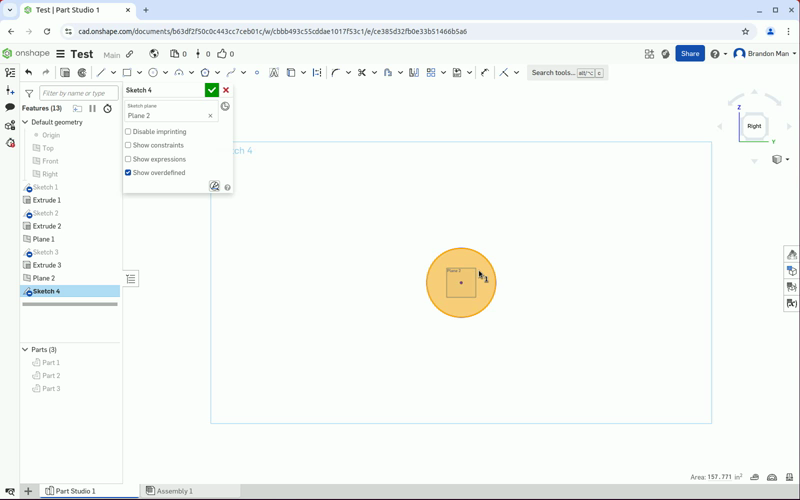
mouse_move(73, 352)
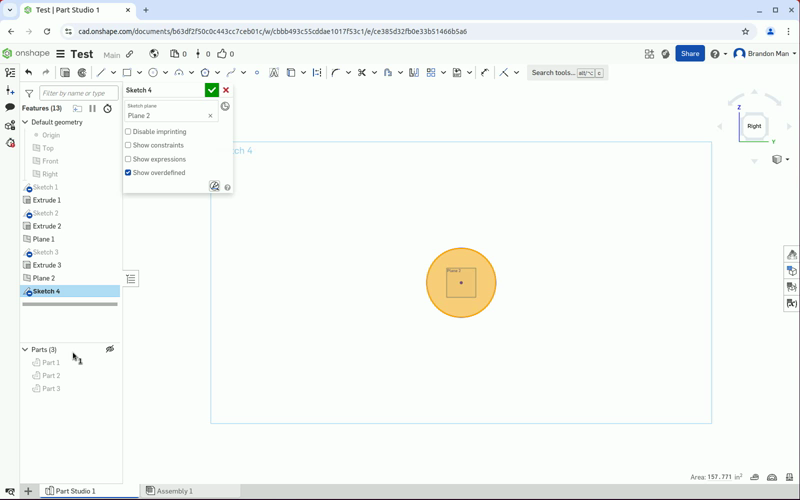
key(shift+y)
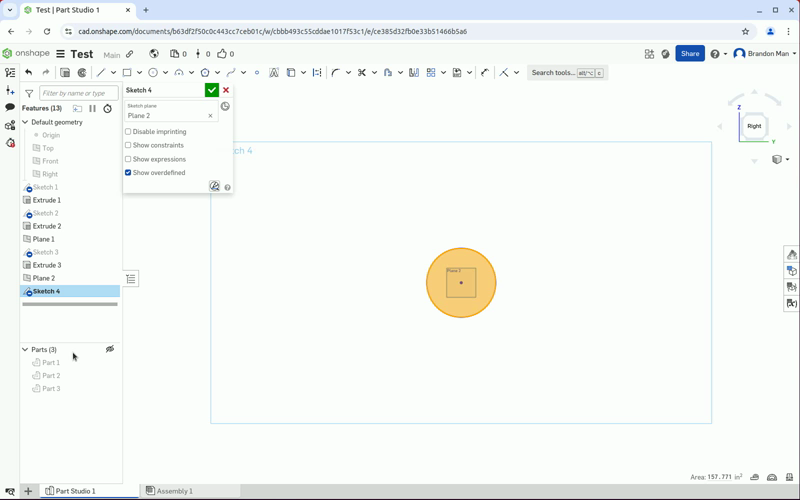
key(shift+e)
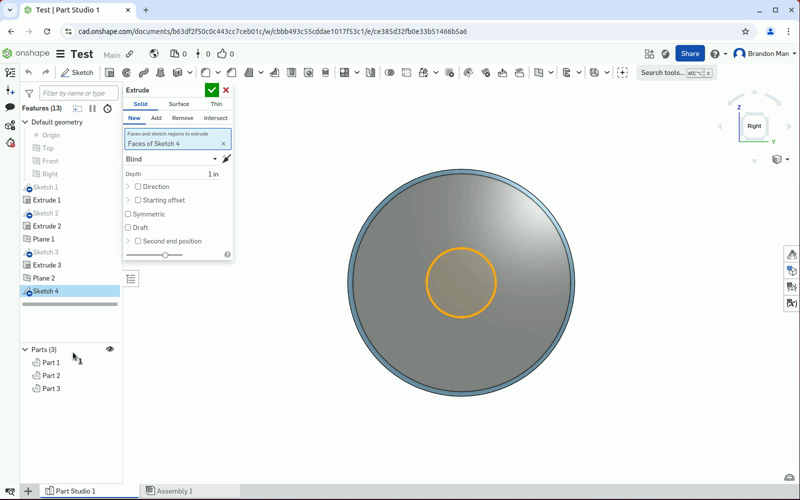
mouse_move(143, 106)
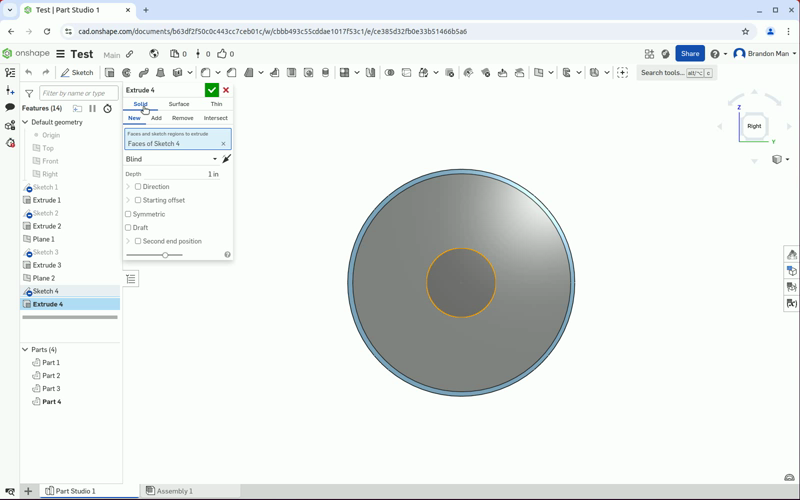
click(143, 106)
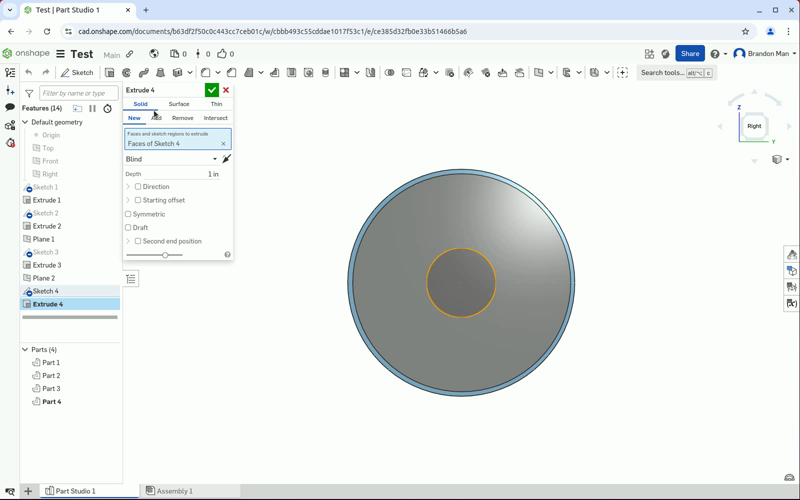
mouse_move(186, 120)
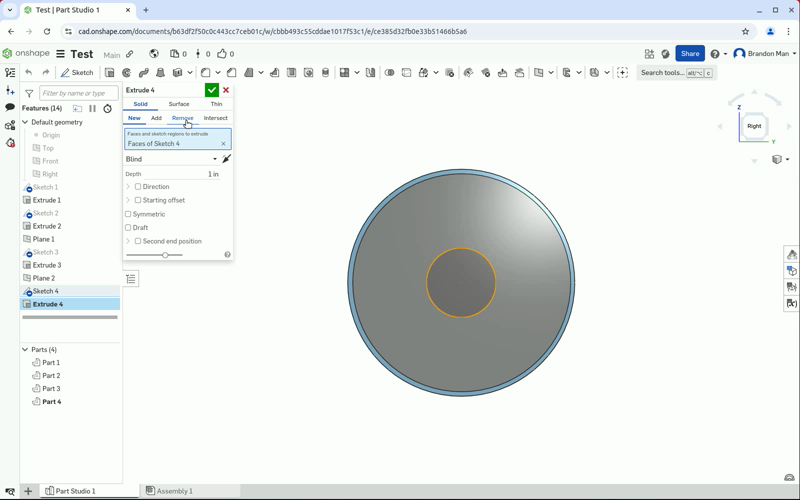
click(186, 120)
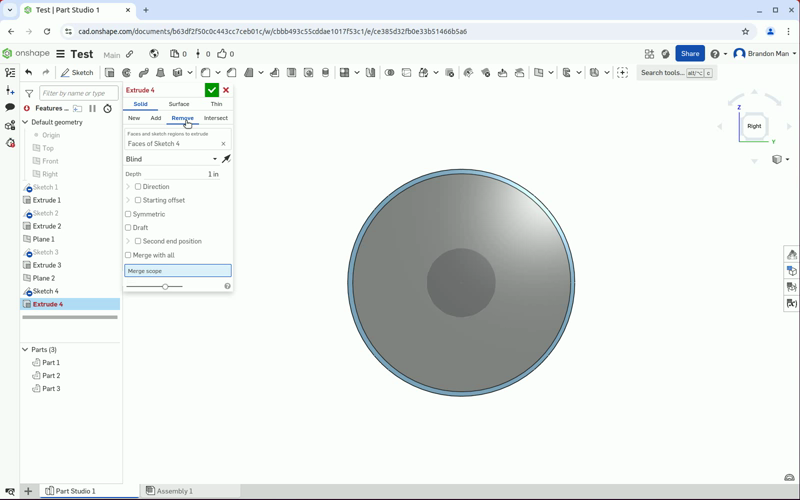
key(tab, 4)
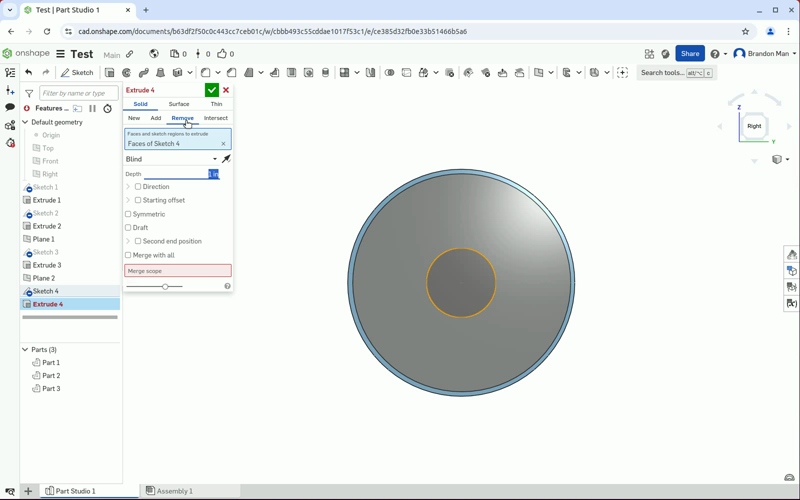
text(13.48)
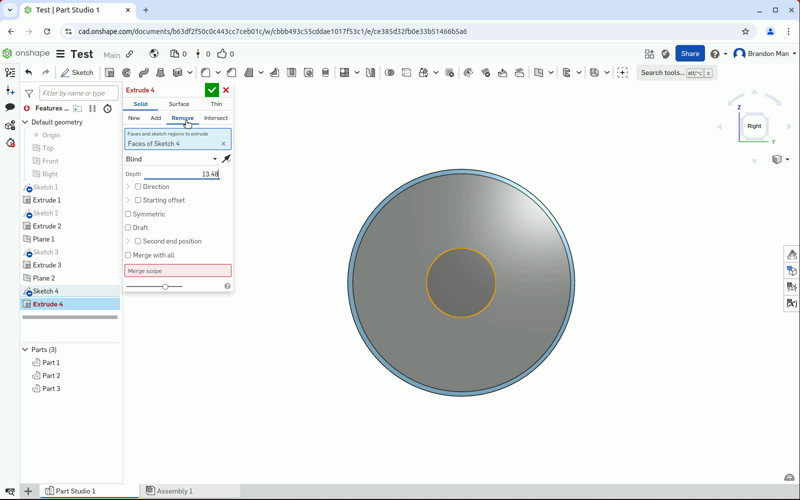
key(tab, 6)
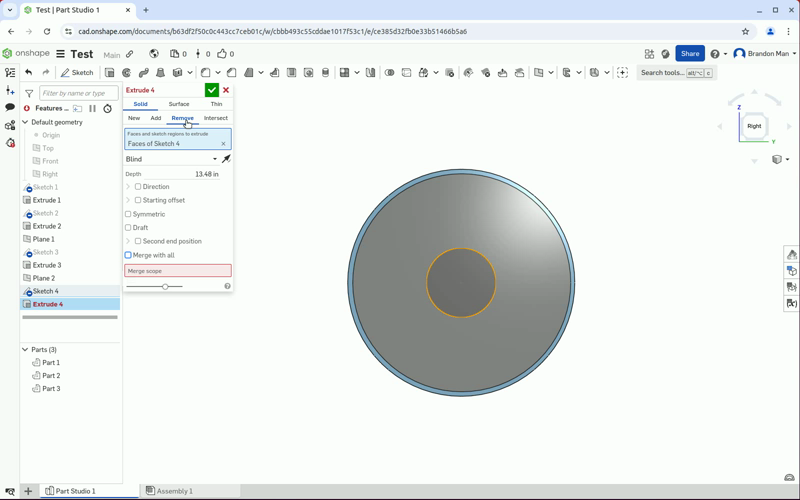
key(space)
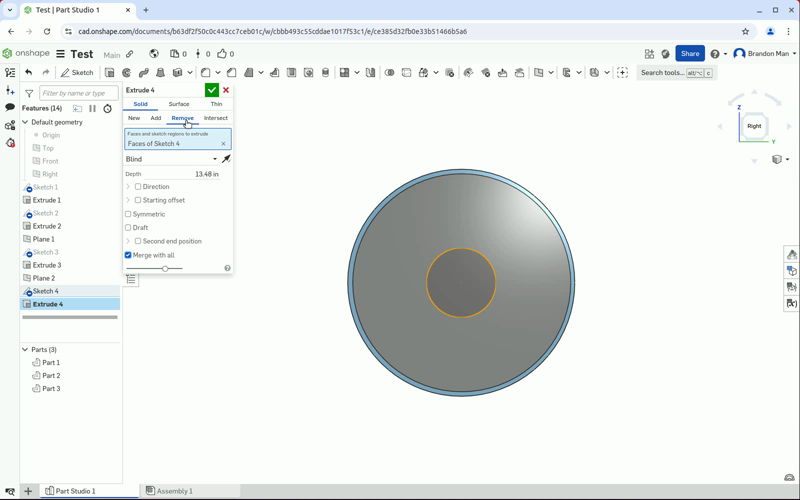
key(enter)
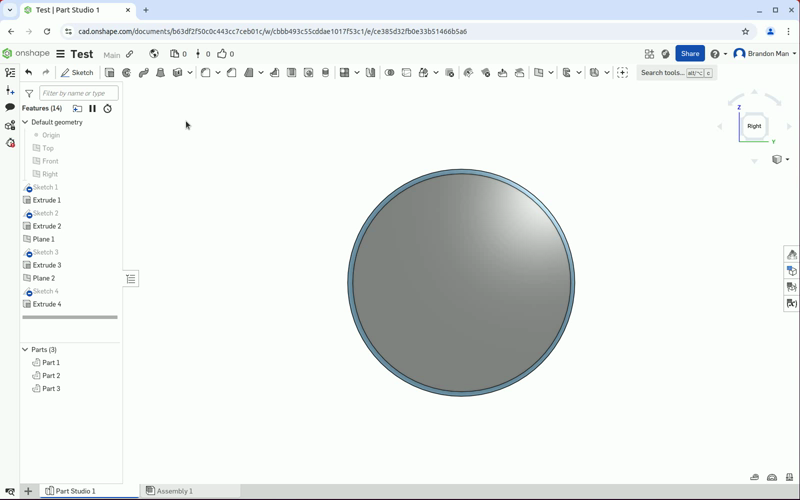
key(shift+h)
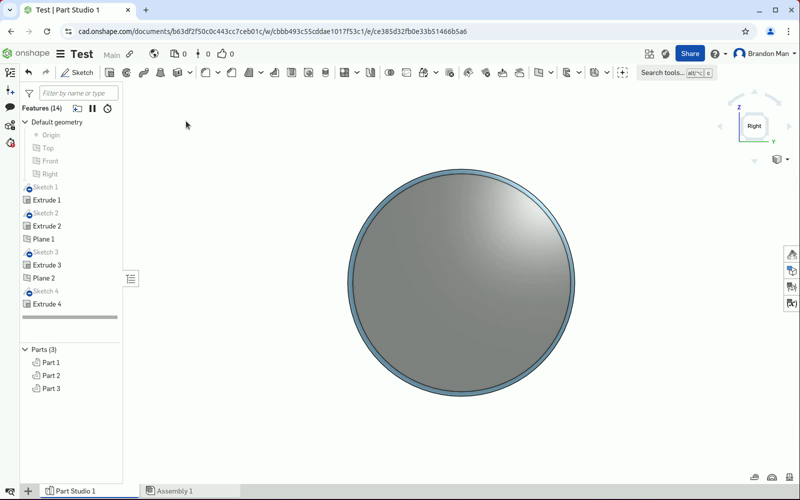
key(shift+h)
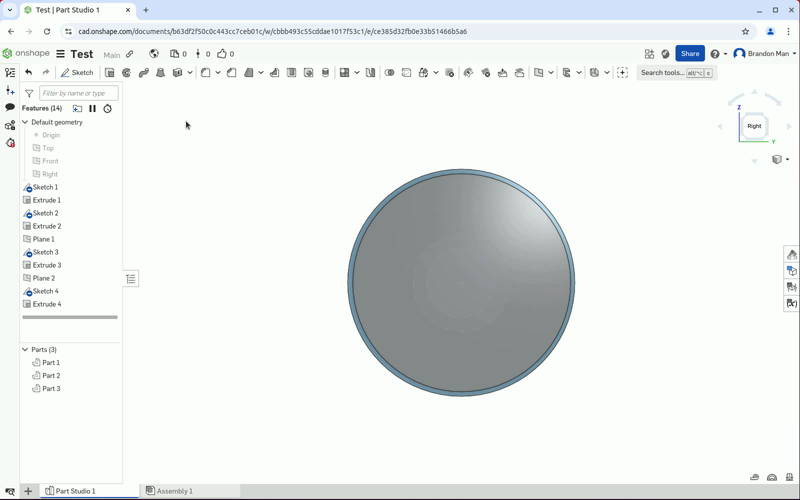
key(shift+7)
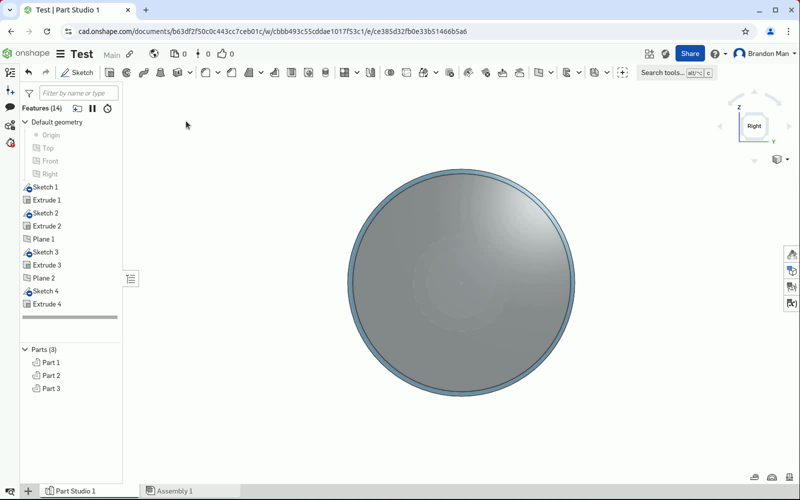
key(right, 2)
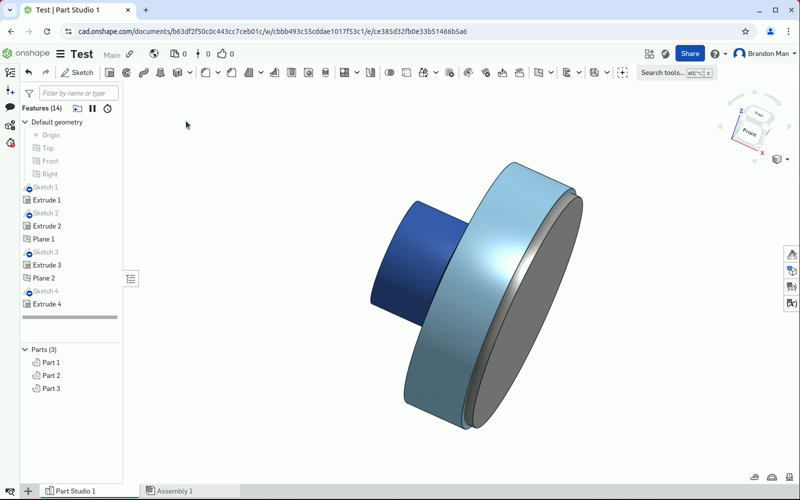
key(down, 2)
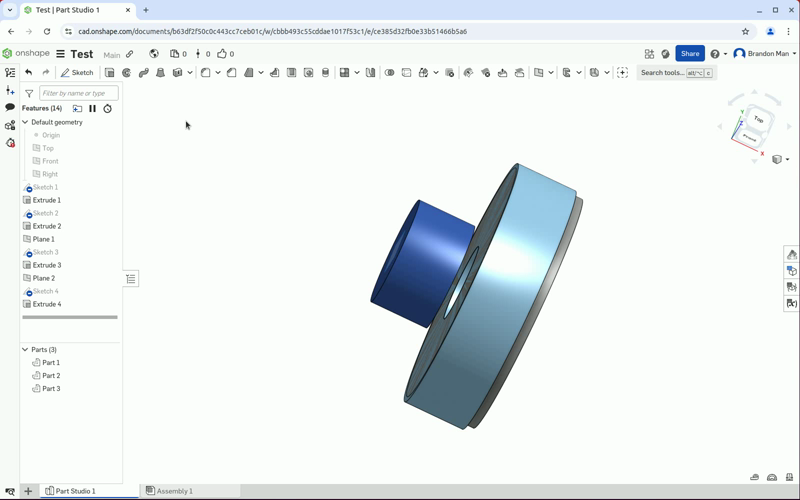
key(up, 2)
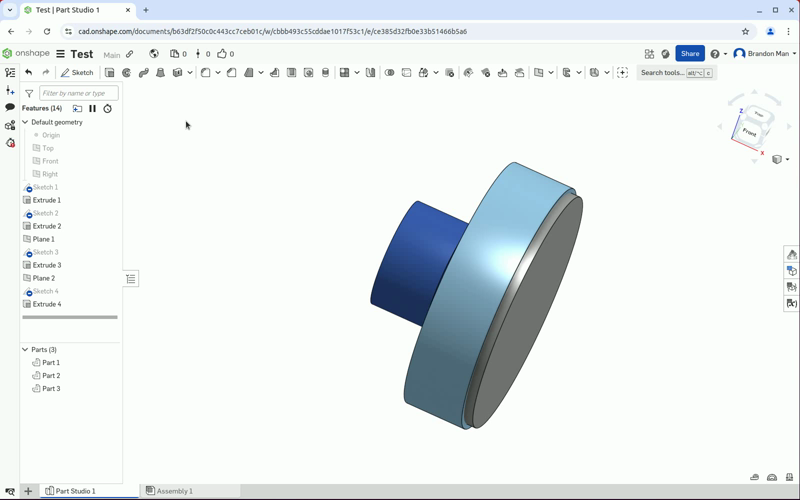
key(left, 2)
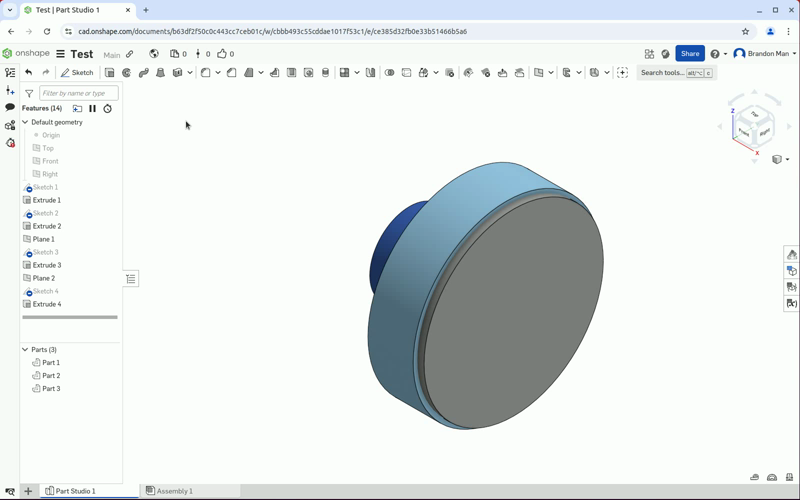
mouse_move(73, 189)
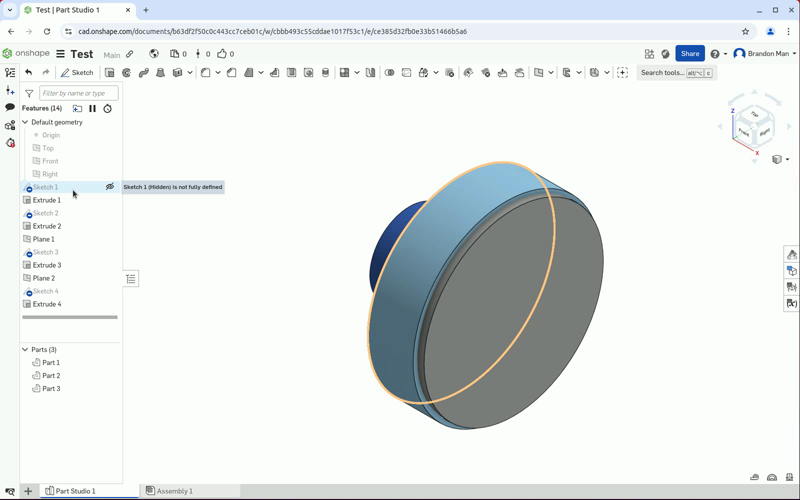
click(73, 189)